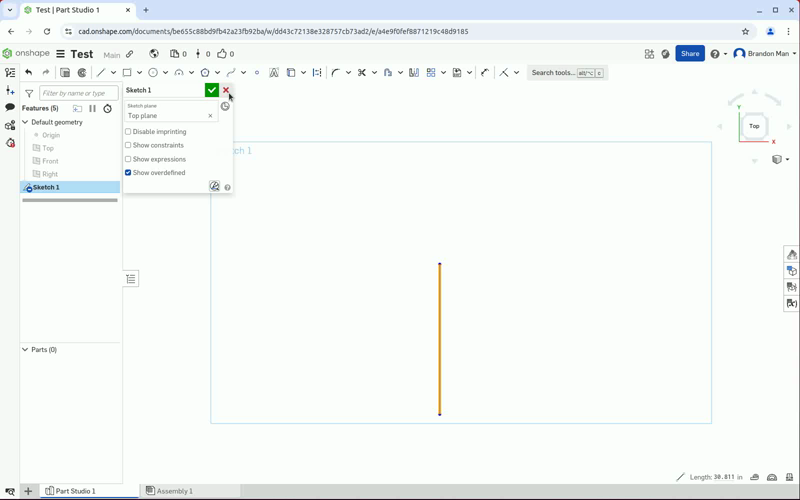
key(shift+h)
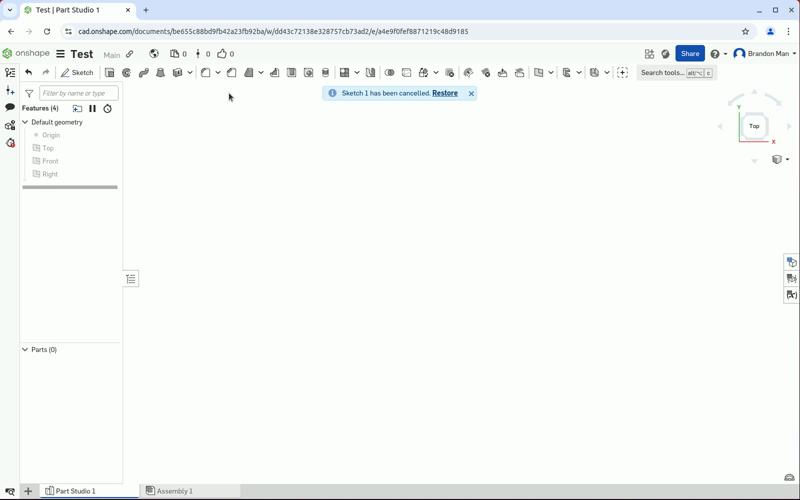
mouse_move(73, 352)
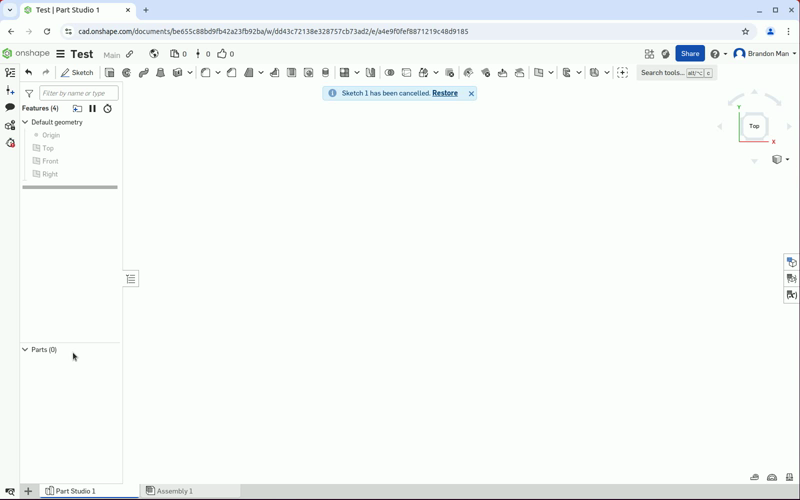
key(y)
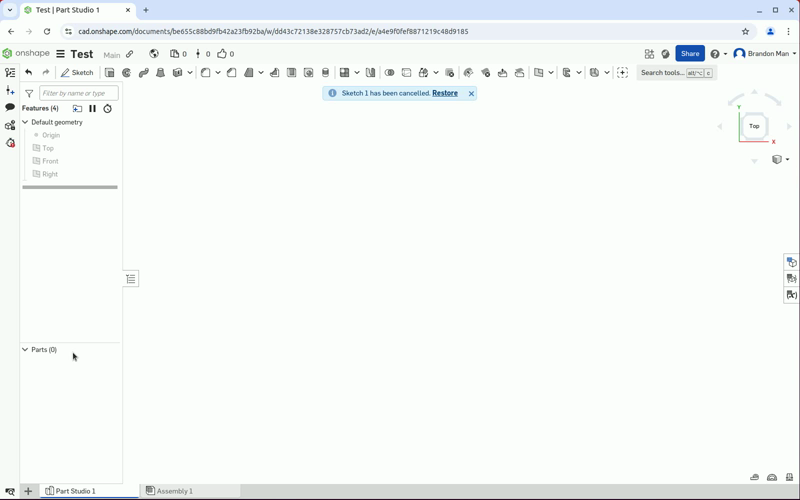
key(shift+p)
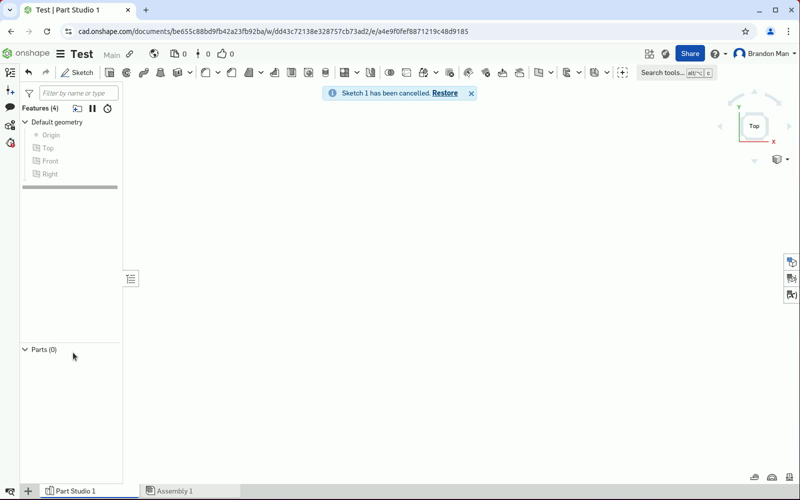
key(space)
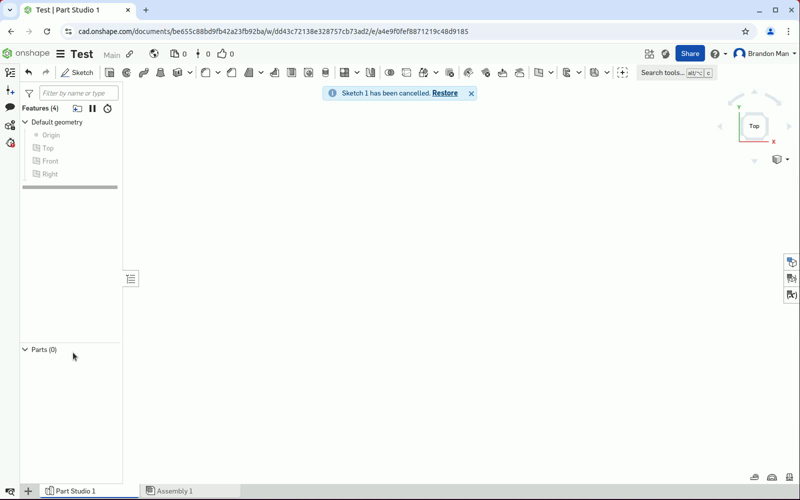
key_down(shift)
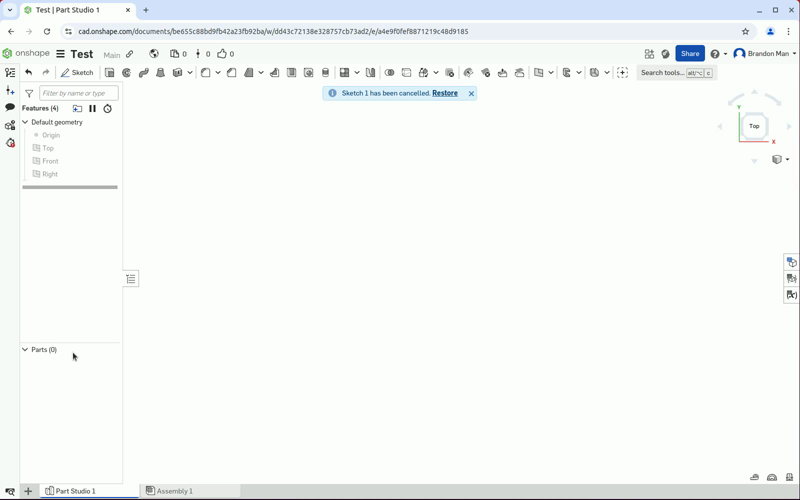
key(up)
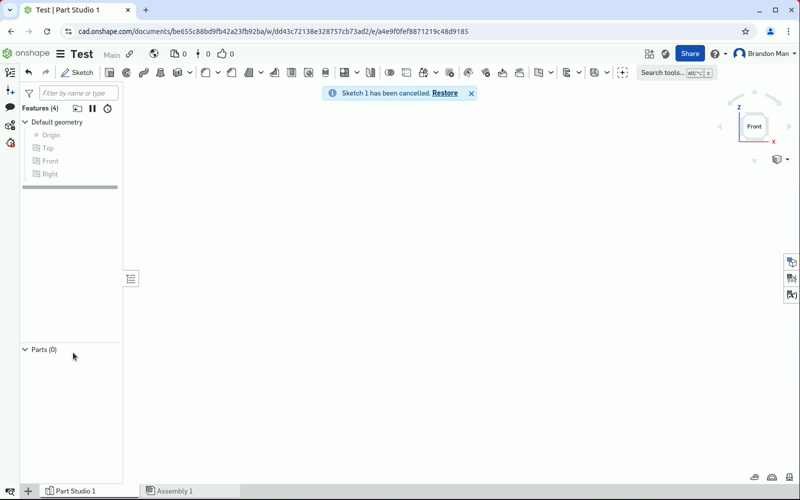
key_up(shift)
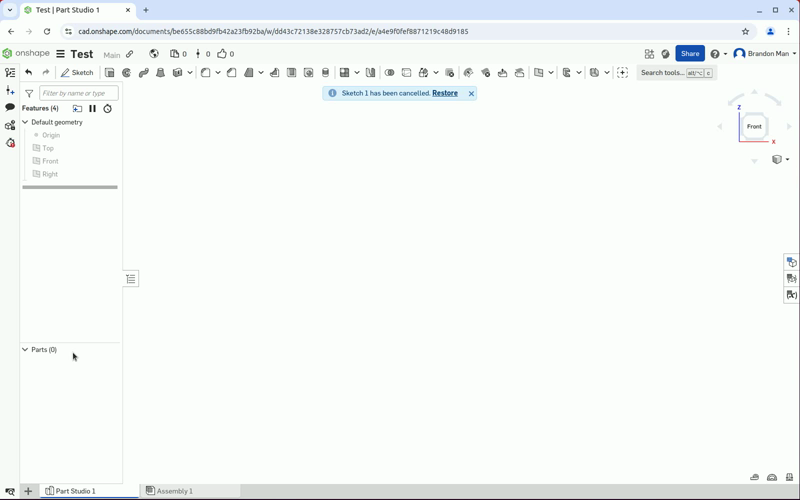
mouse_move(73, 352)
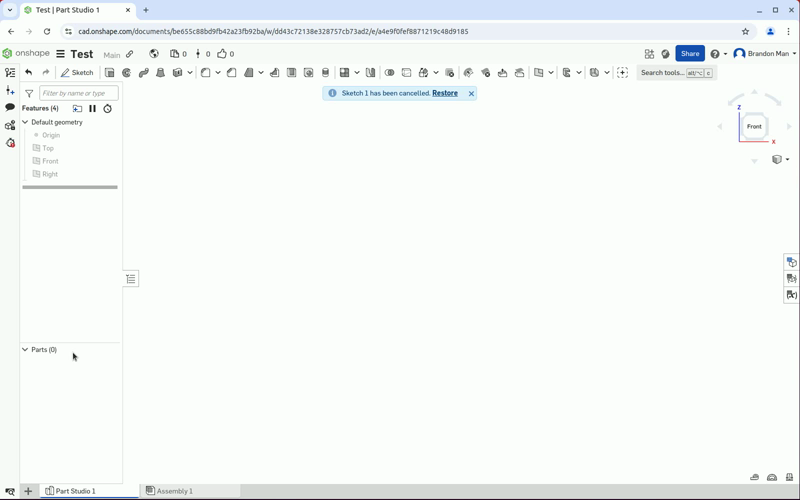
key(shift+y)
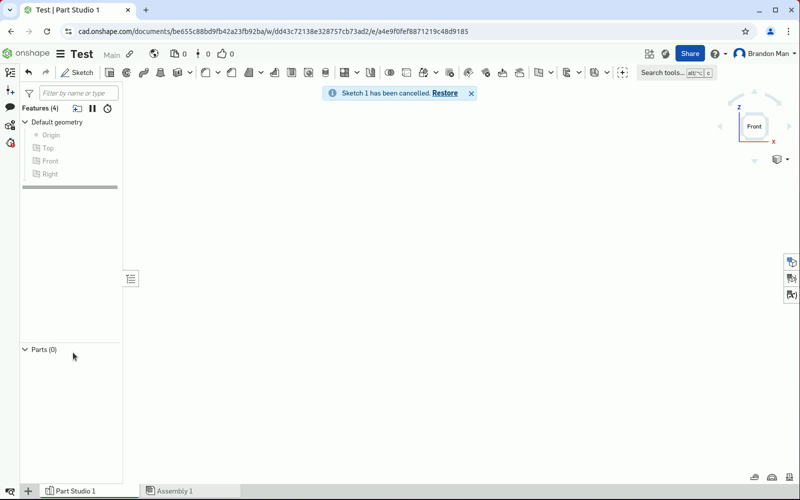
key(shift+s)
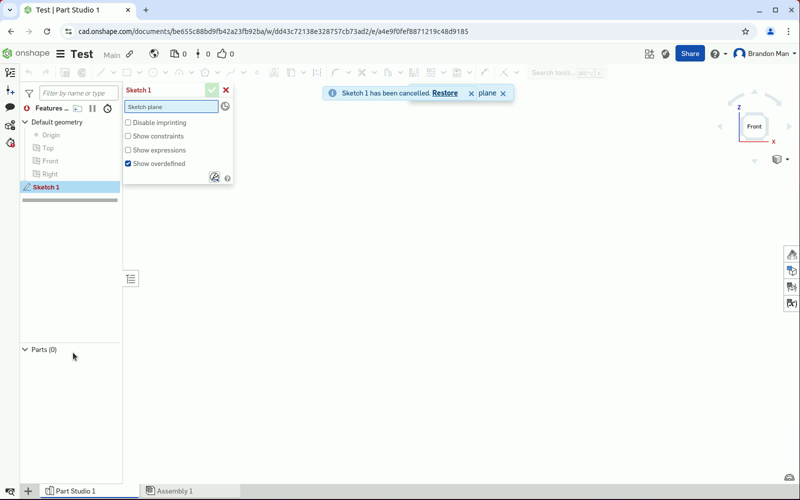
mouse_move(73, 163)
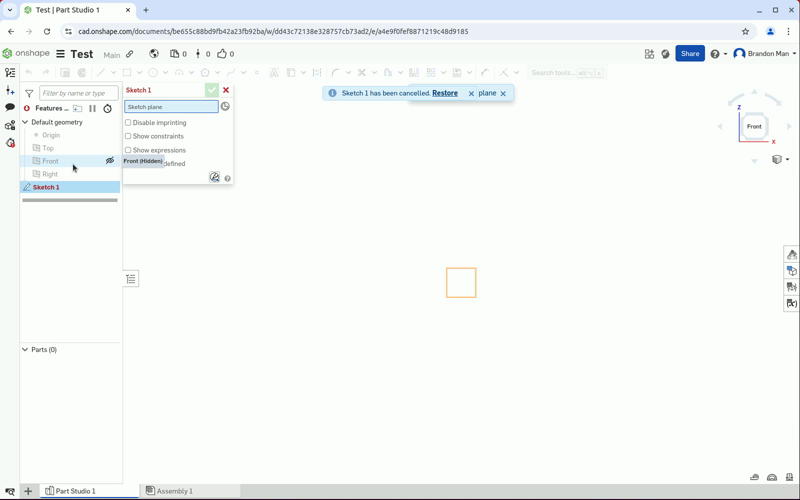
click(73, 163)
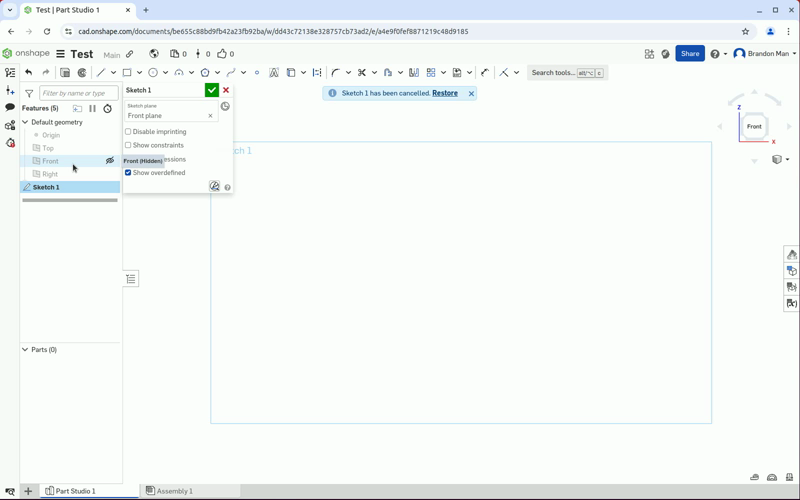
mouse_move(73, 352)
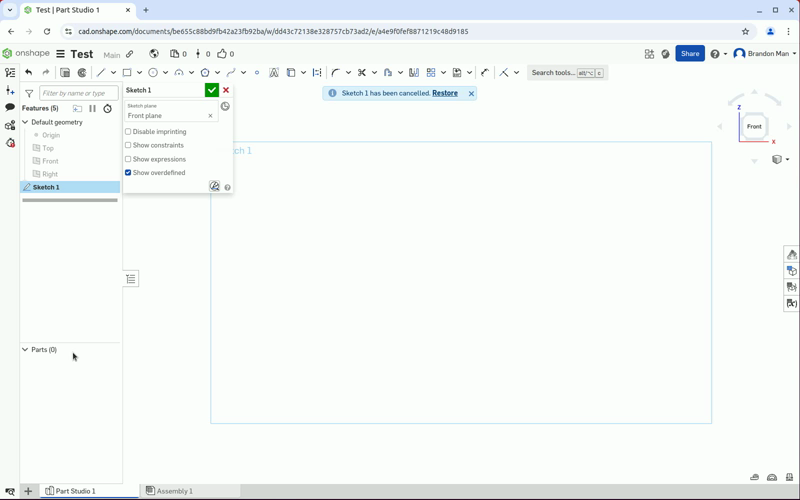
key(y)
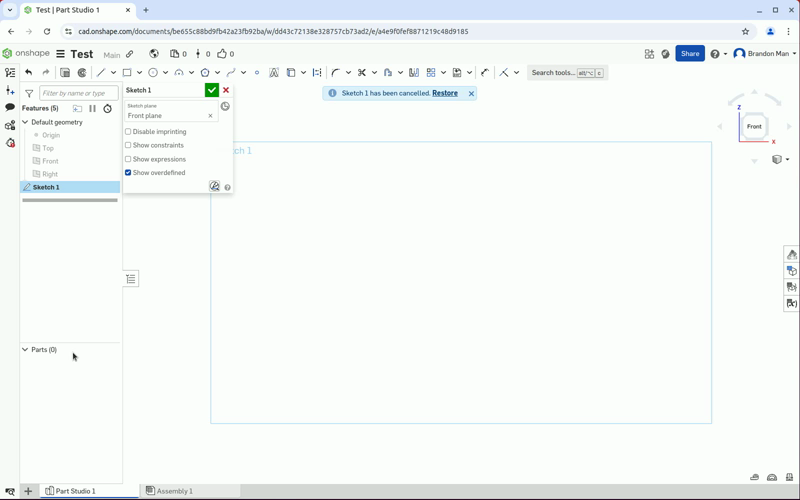
key(c)
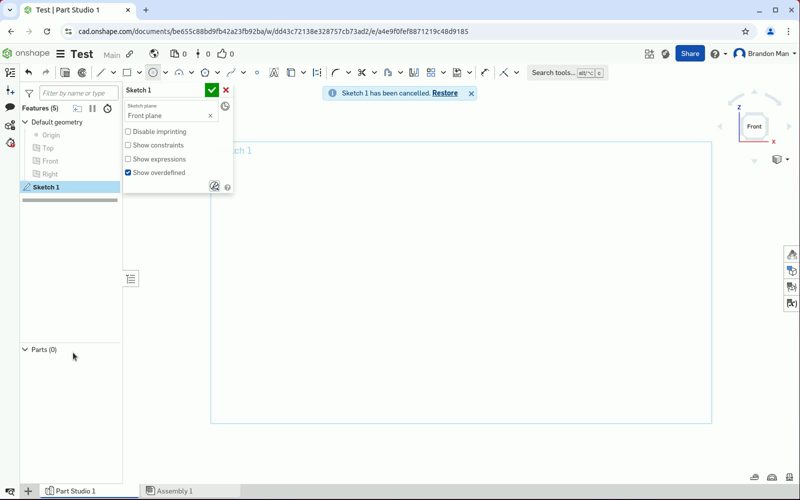
key_down(shift)
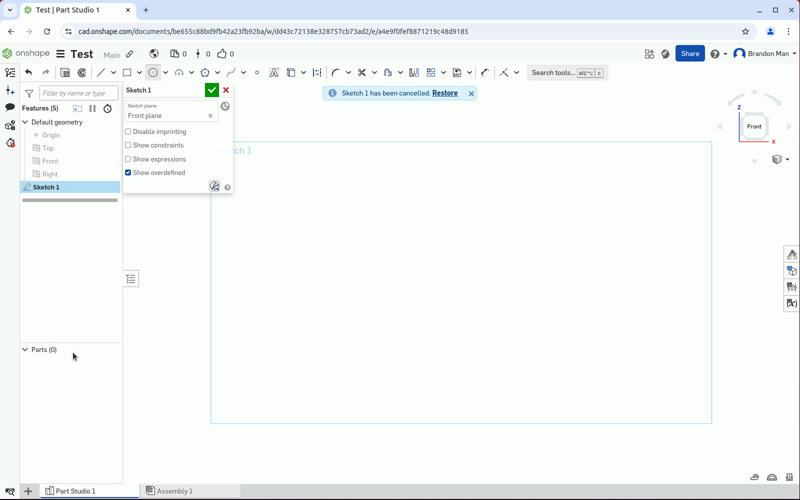
mouse_move(461, 282)
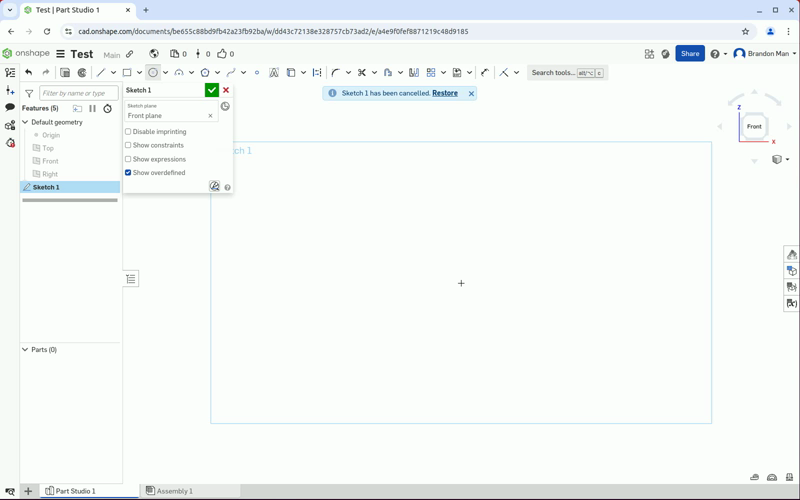
click(461, 282)
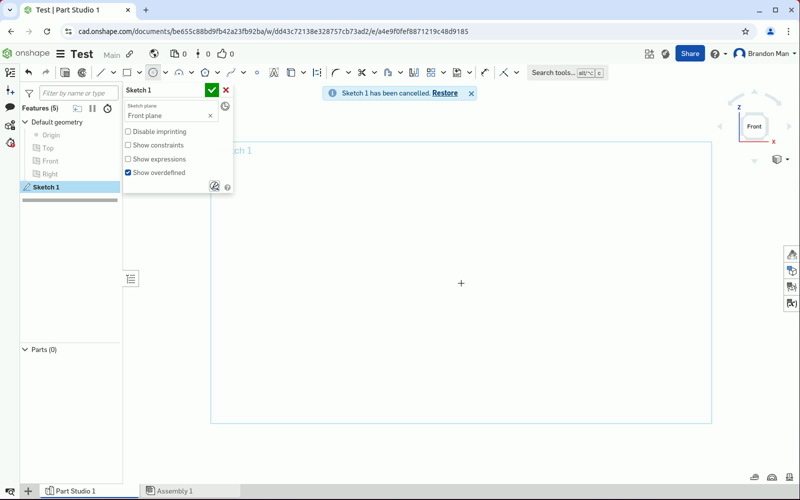
key_up(shift)
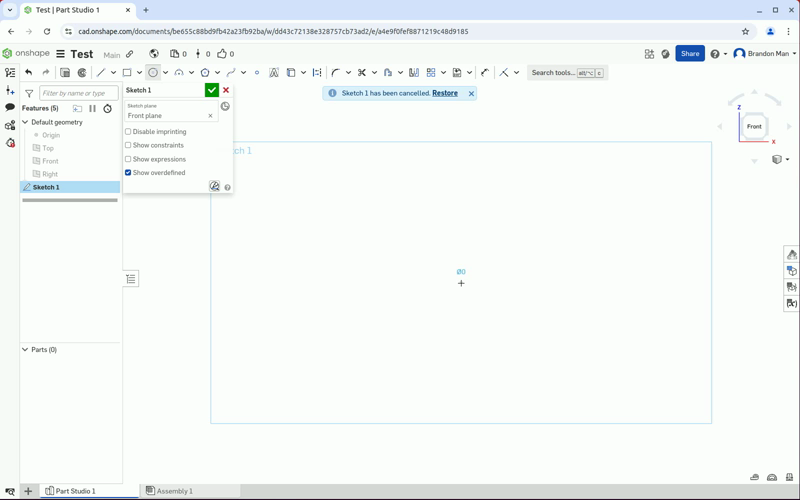
mouse_move(540, 282)
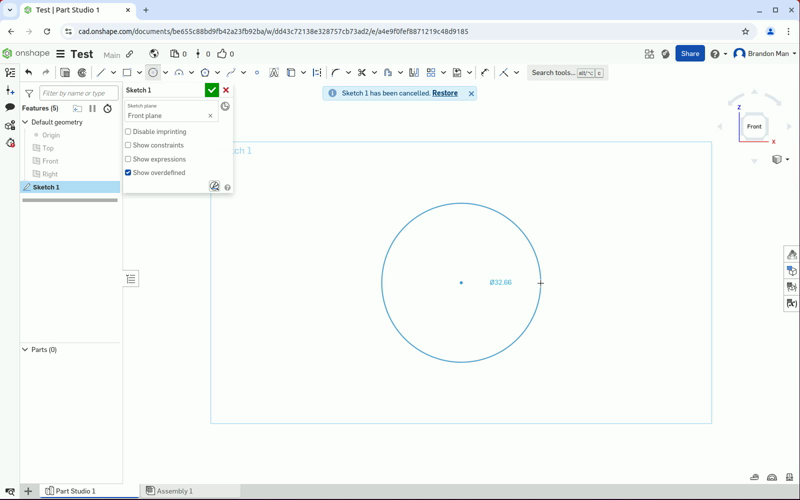
click(540, 282)
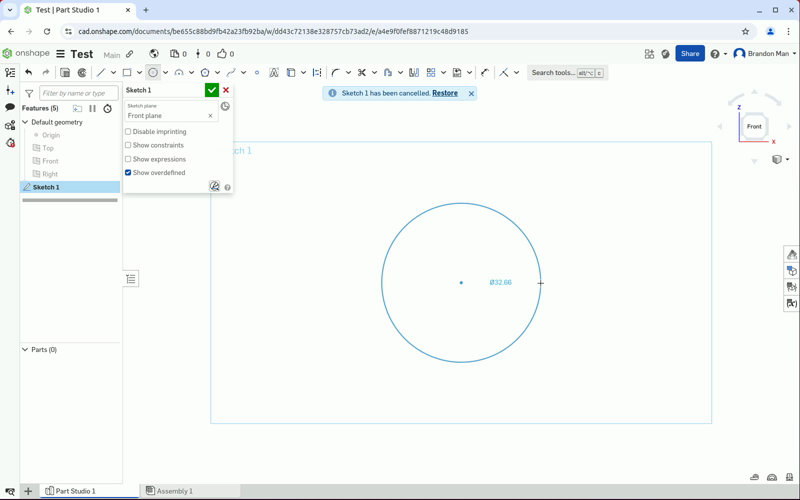
key(esc)
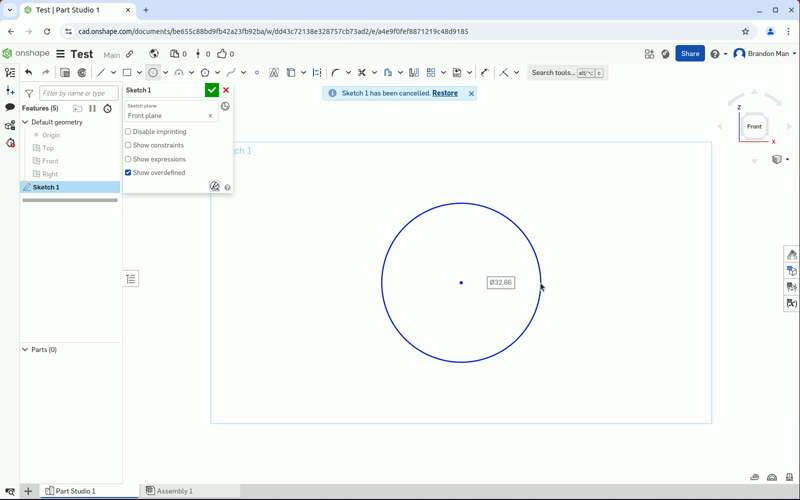
mouse_move(499, 304)
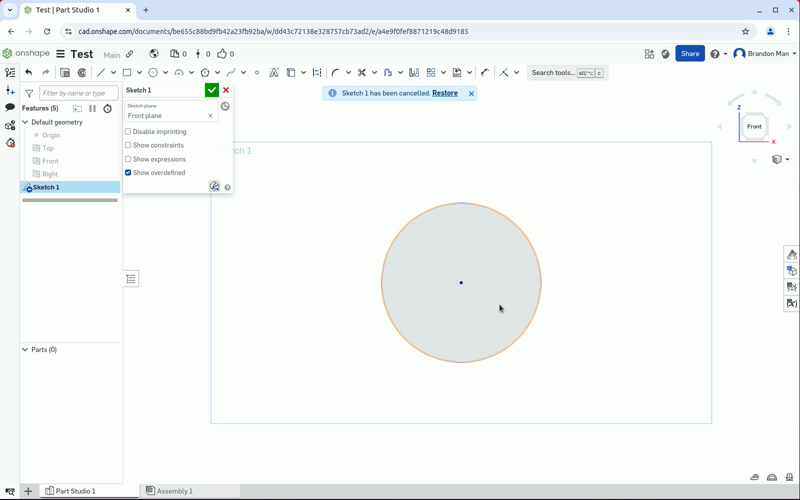
click(499, 304)
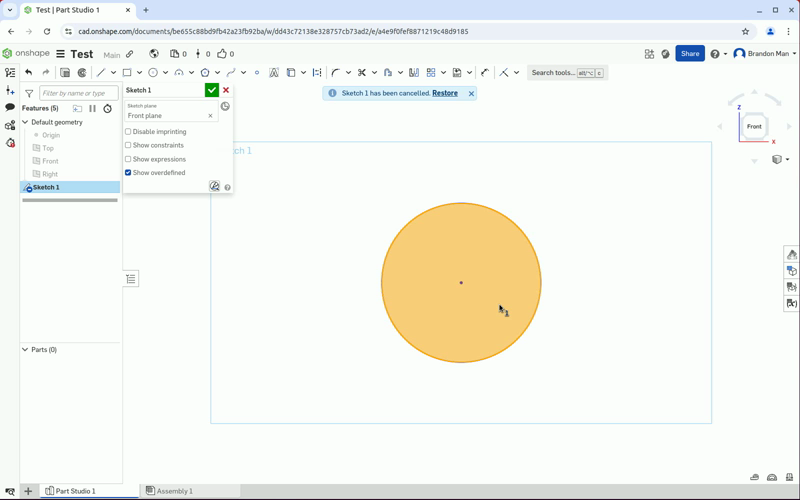
mouse_move(73, 352)
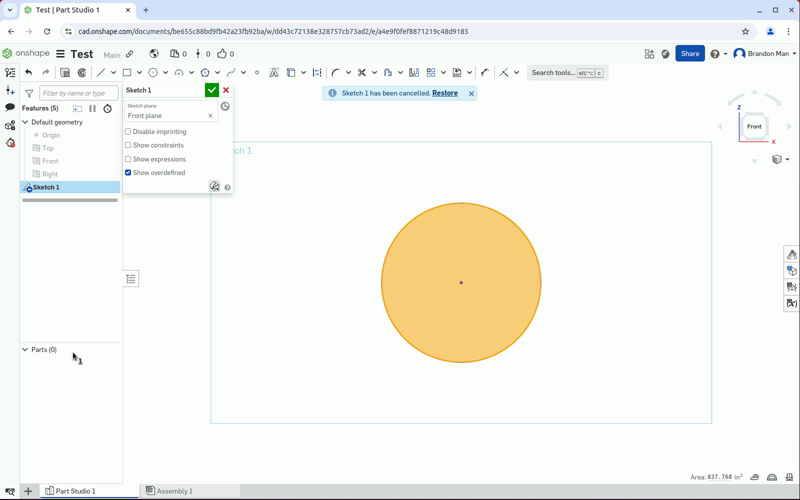
key(shift+y)
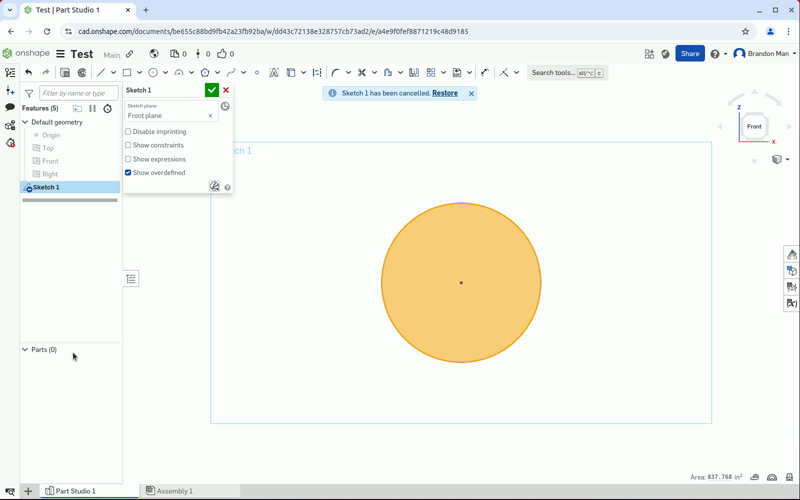
key(shift+e)
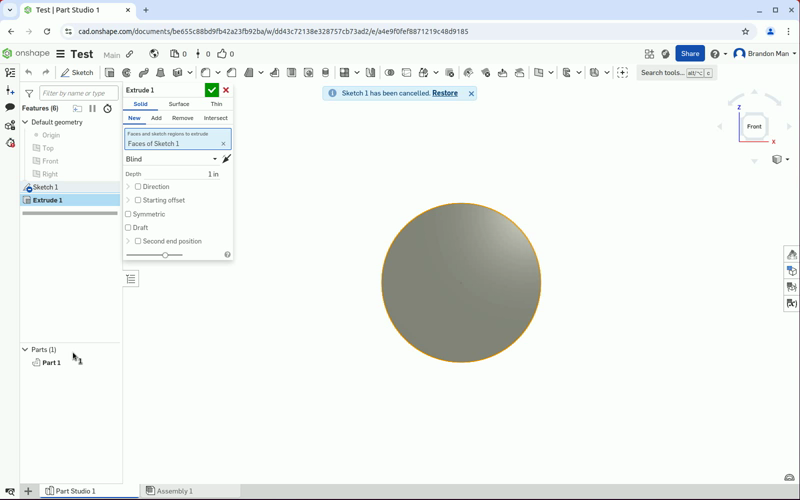
mouse_move(143, 106)
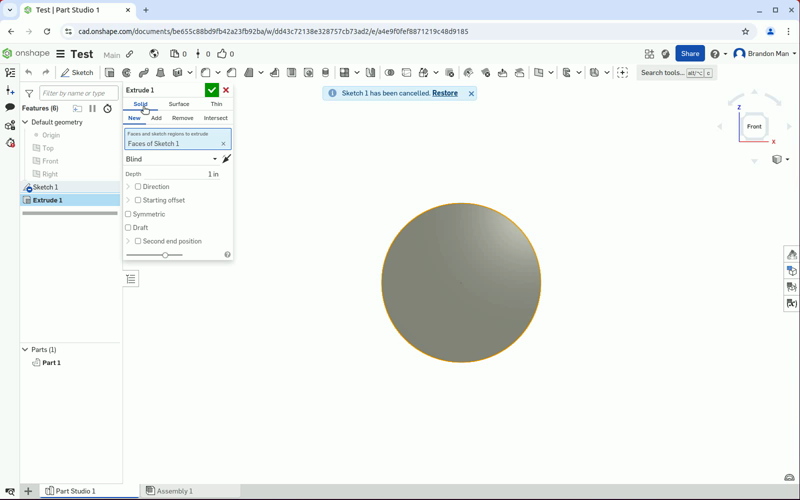
click(143, 106)
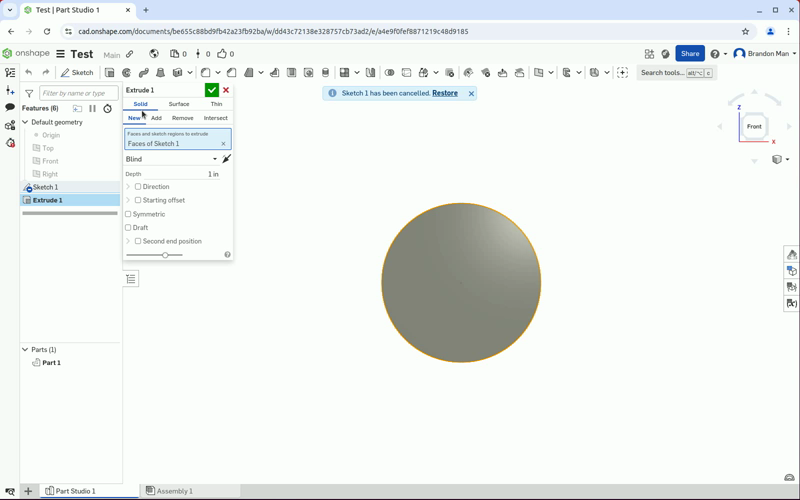
mouse_move(137, 120)
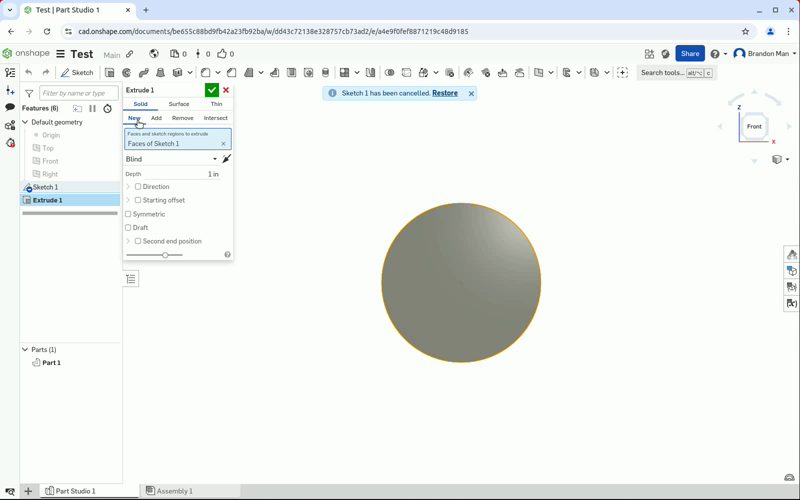
click(137, 120)
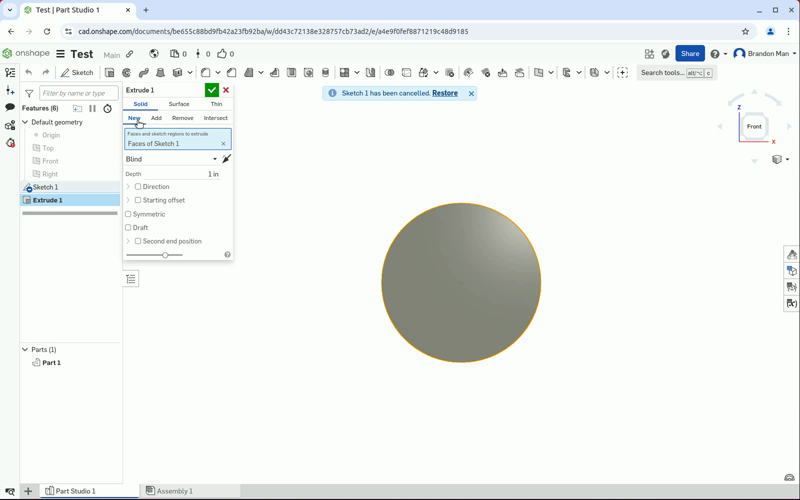
key(tab, 4)
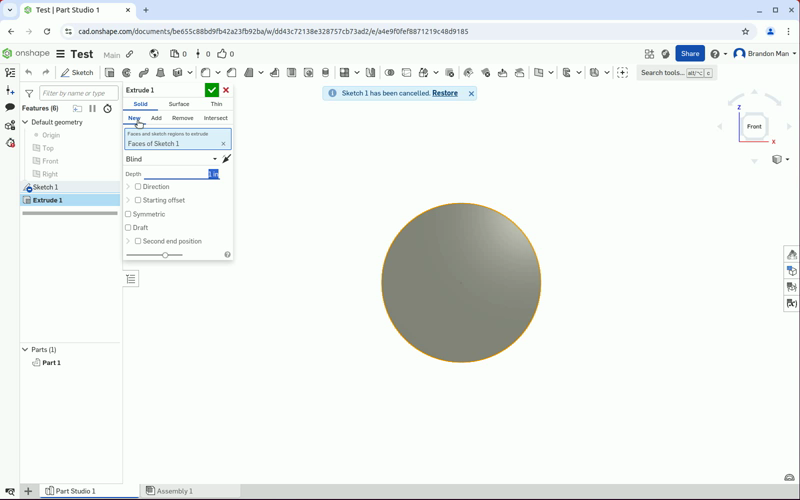
text(22.627)
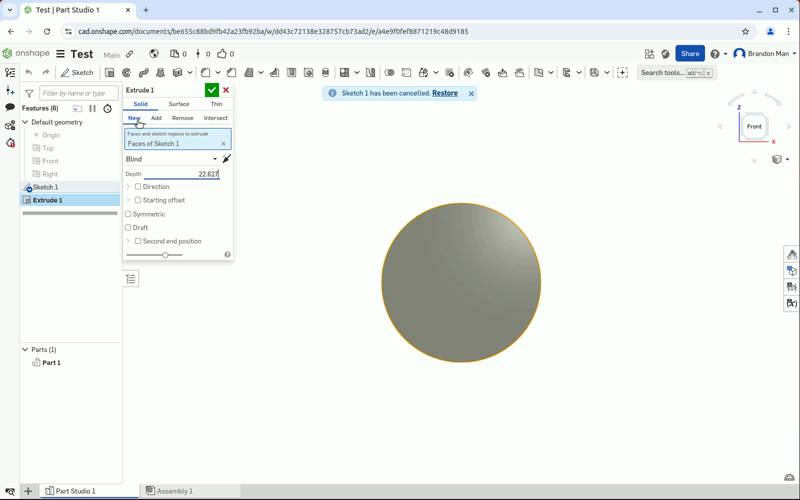
key(enter)
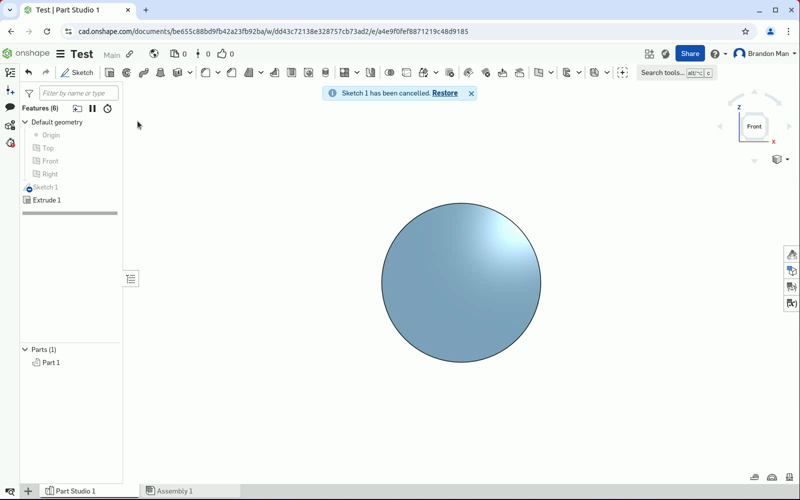
key(shift+h)
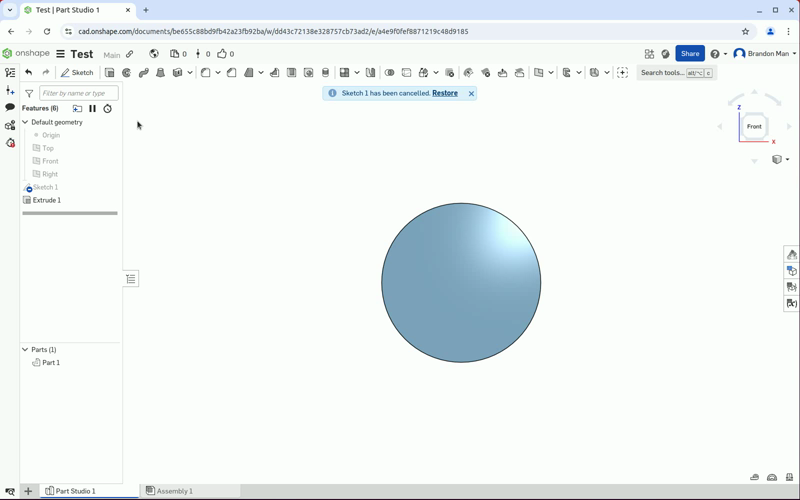
key(shift+h)
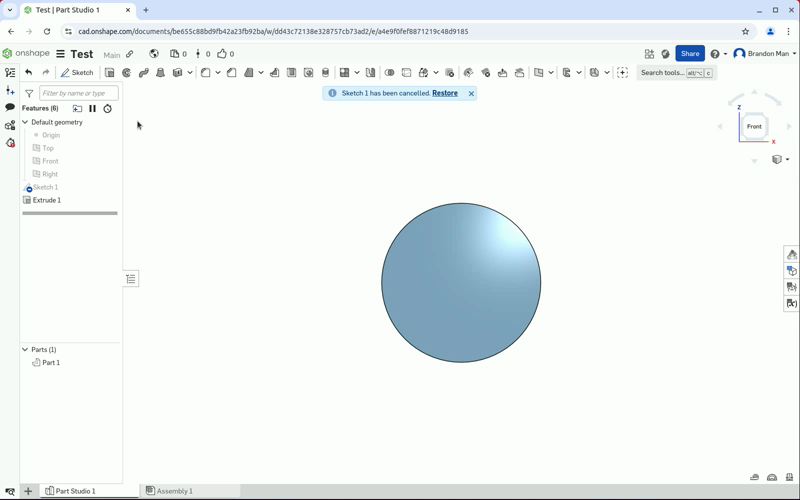
mouse_move(73, 189)
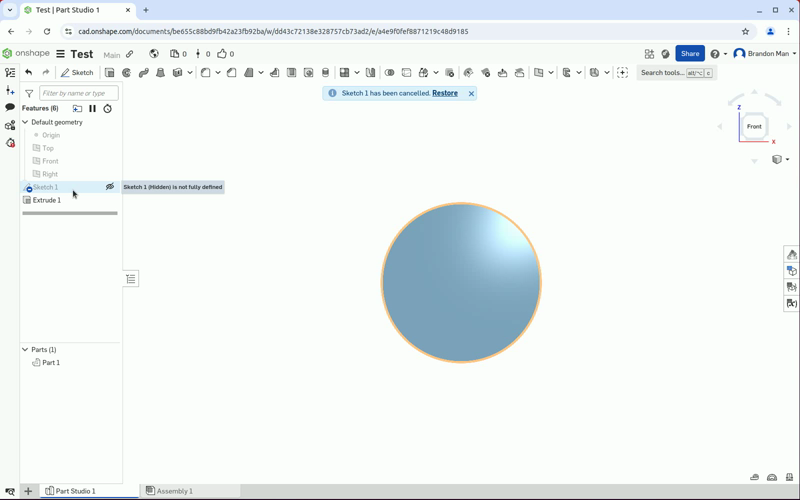
click(73, 189)
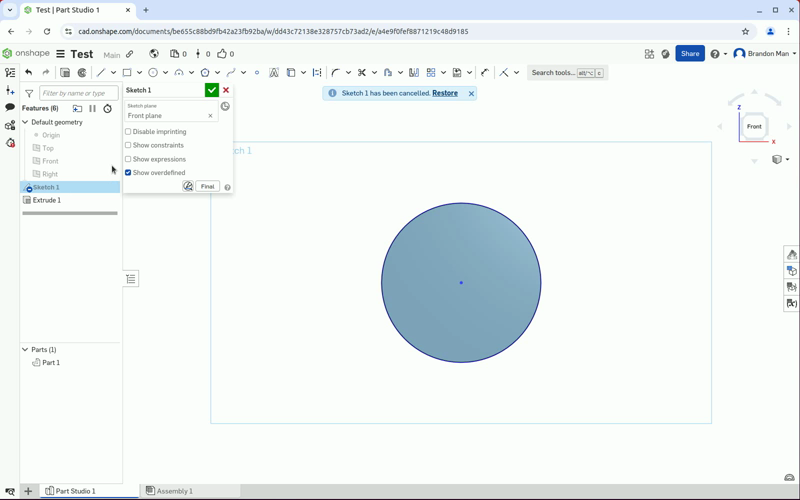
mouse_move(229, 92)
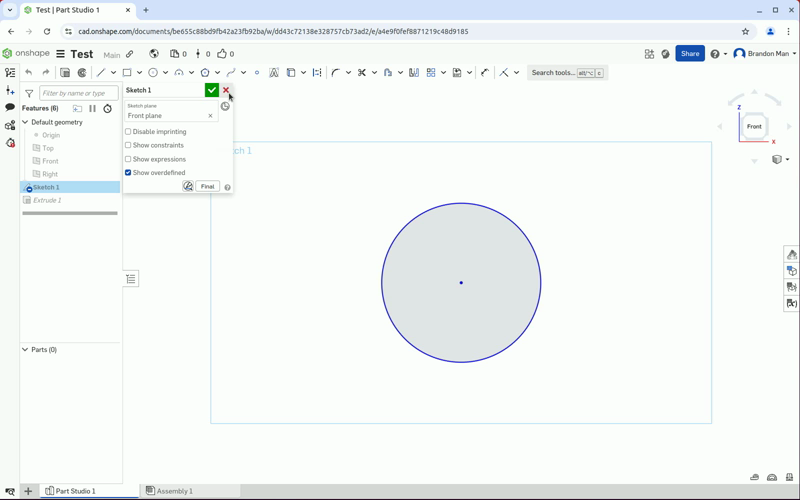
click(229, 92)
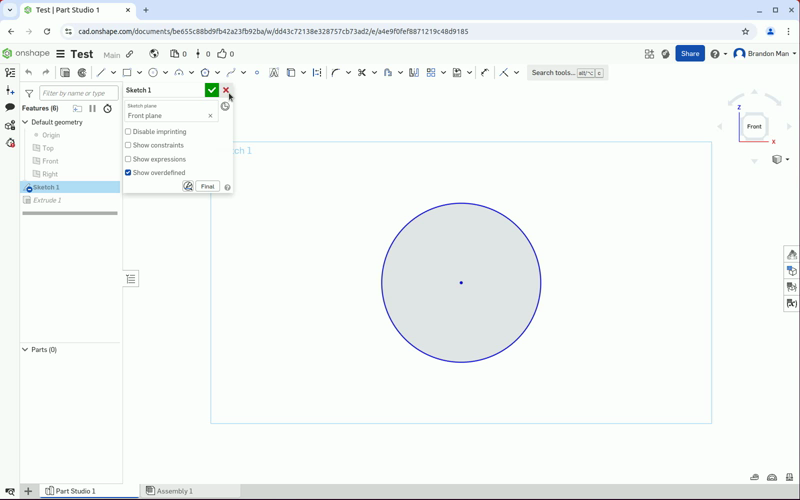
key(shift+s)
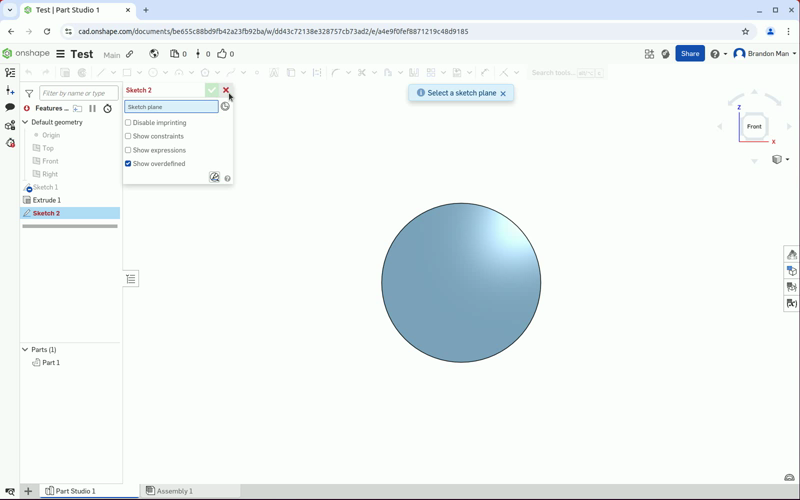
mouse_move(73, 163)
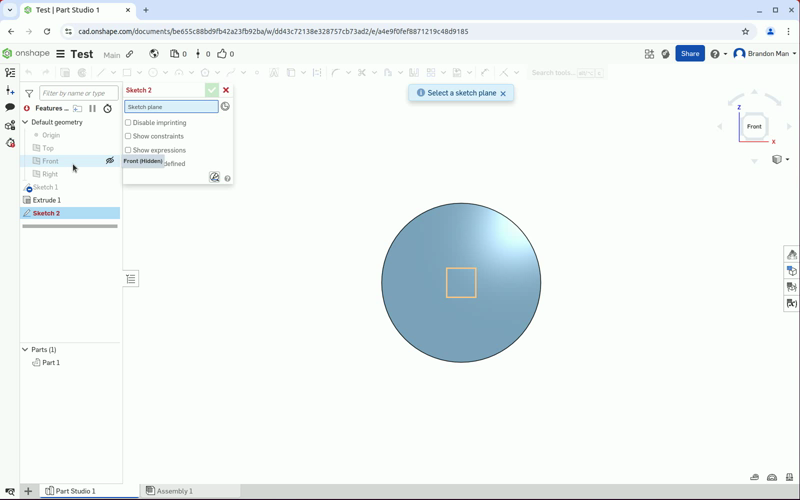
click(73, 163)
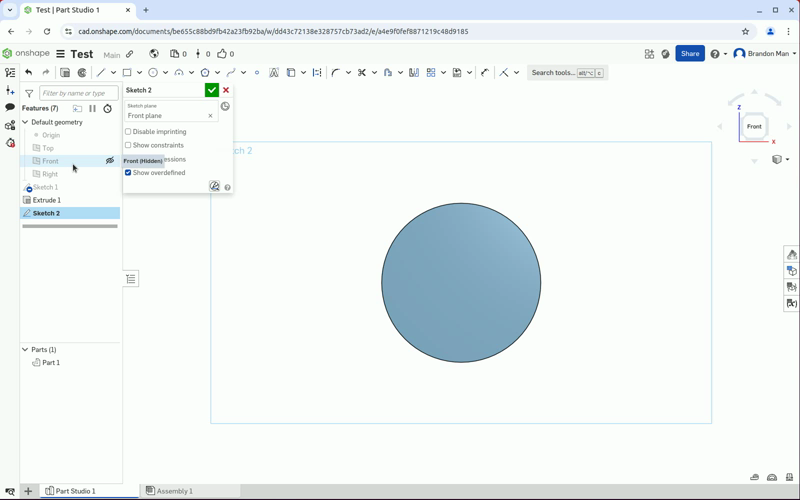
mouse_move(73, 352)
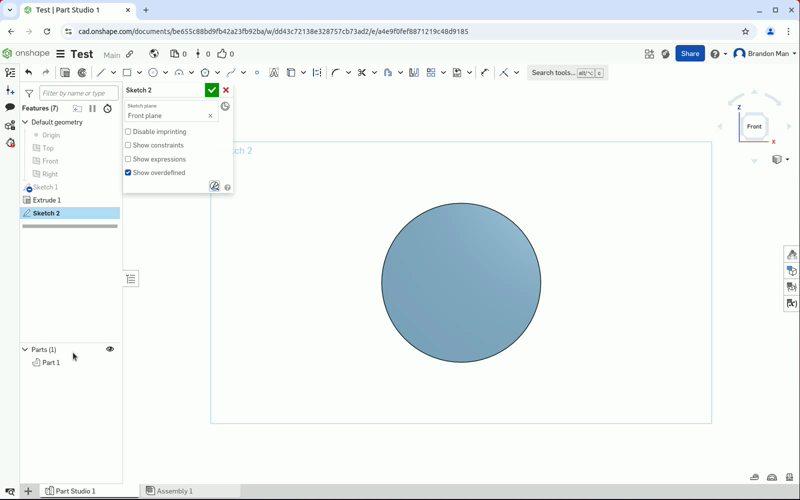
key(y)
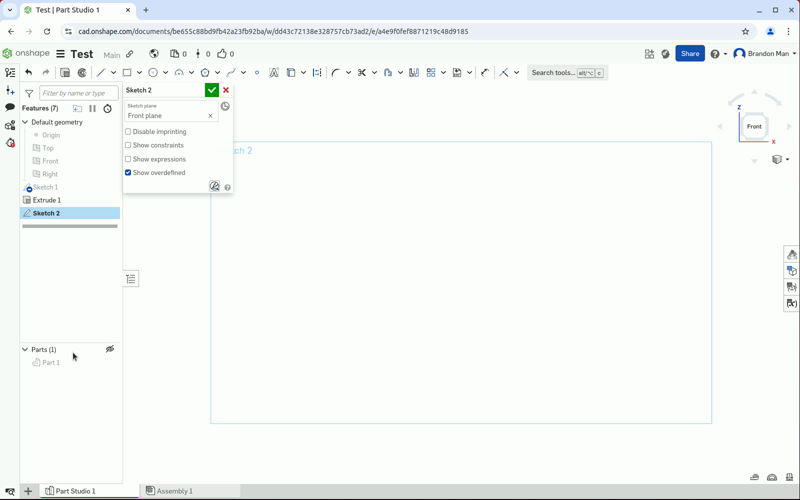
key(c)
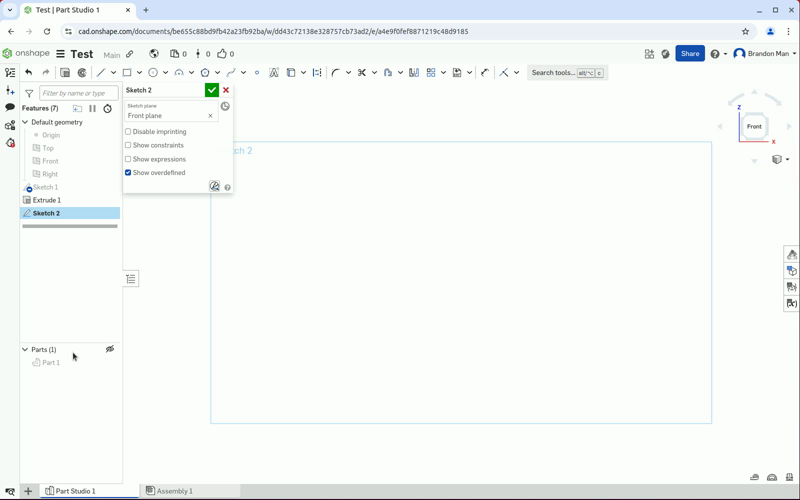
key_down(shift)
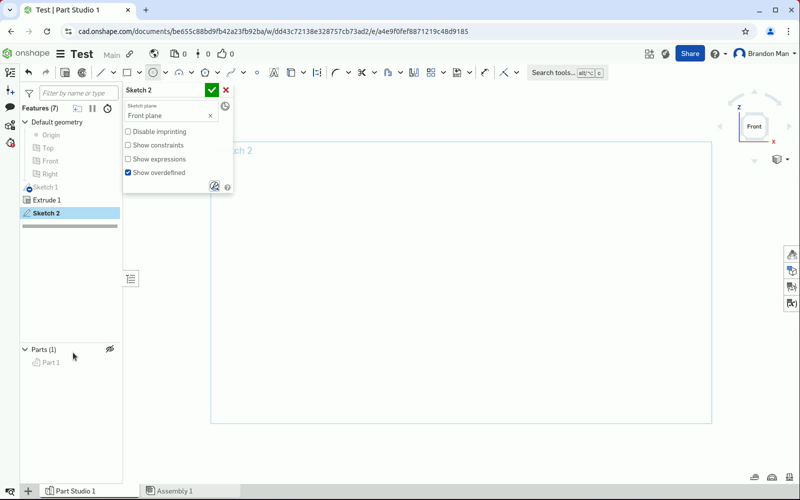
mouse_move(415, 199)
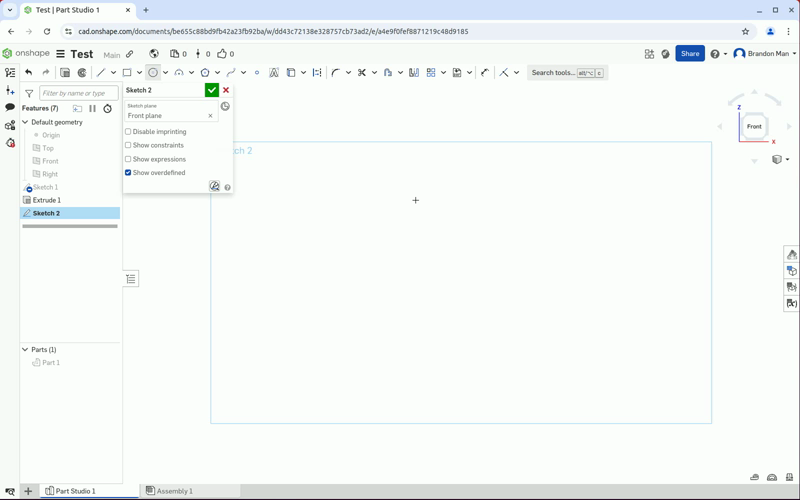
click(415, 199)
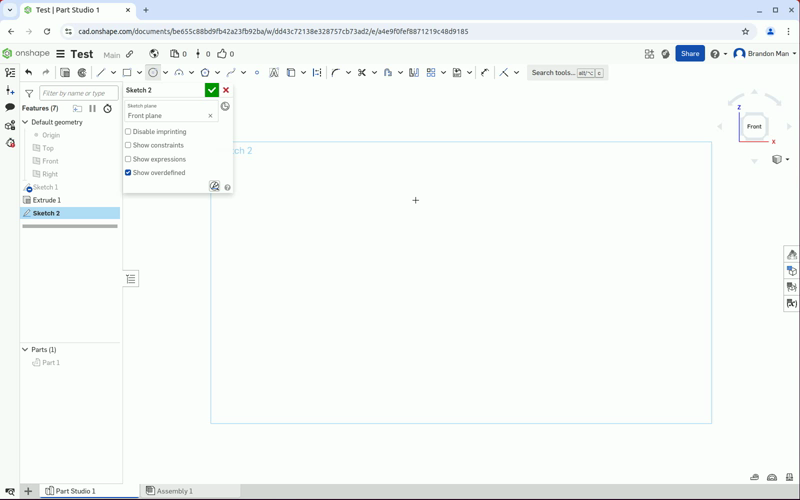
key_up(shift)
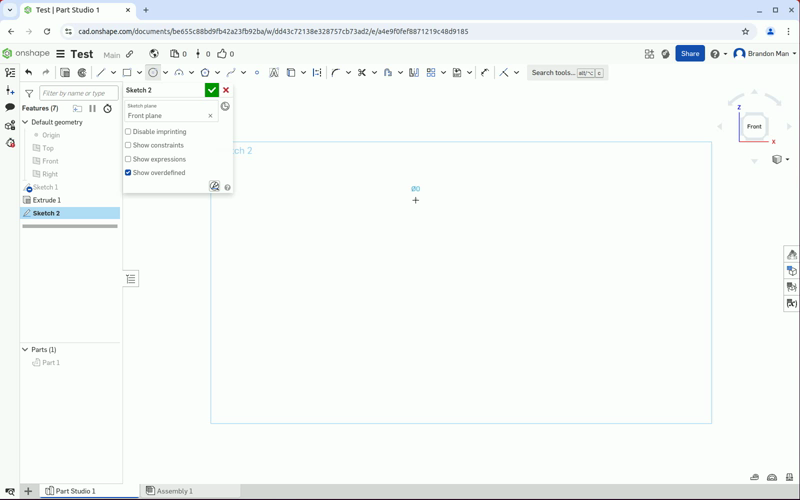
mouse_move(445, 199)
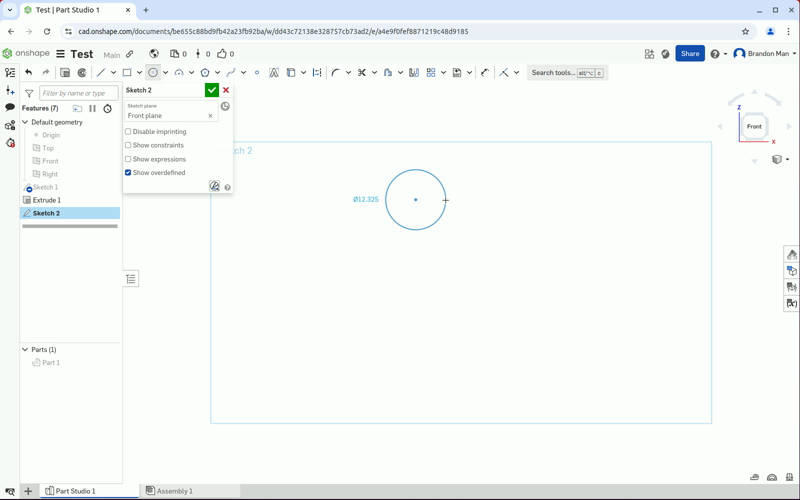
click(445, 199)
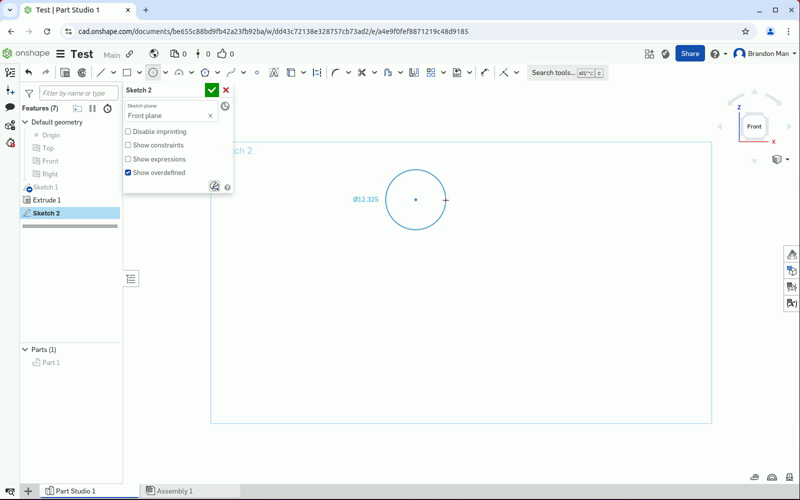
key(esc)
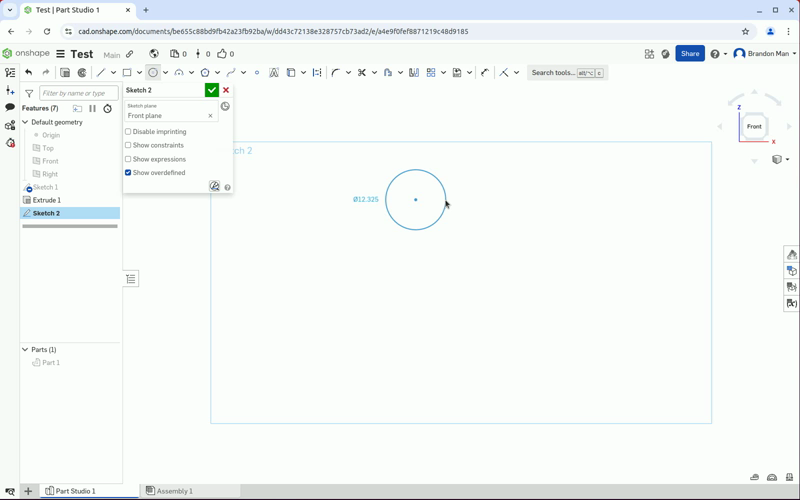
mouse_move(402, 181)
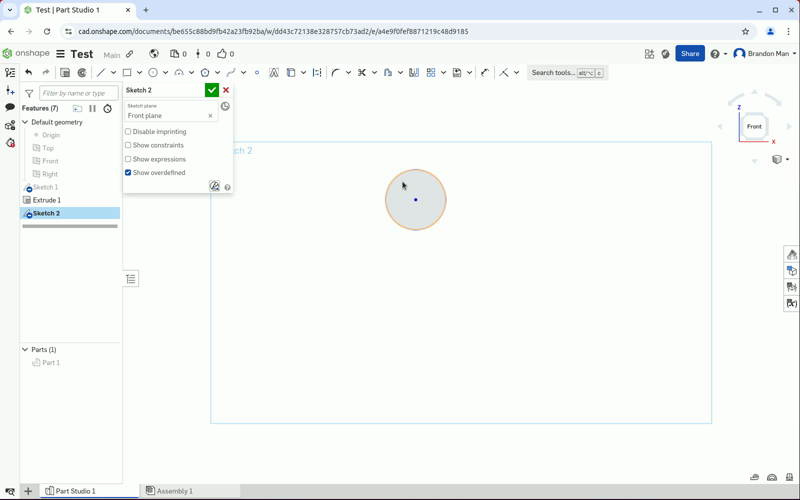
click(402, 181)
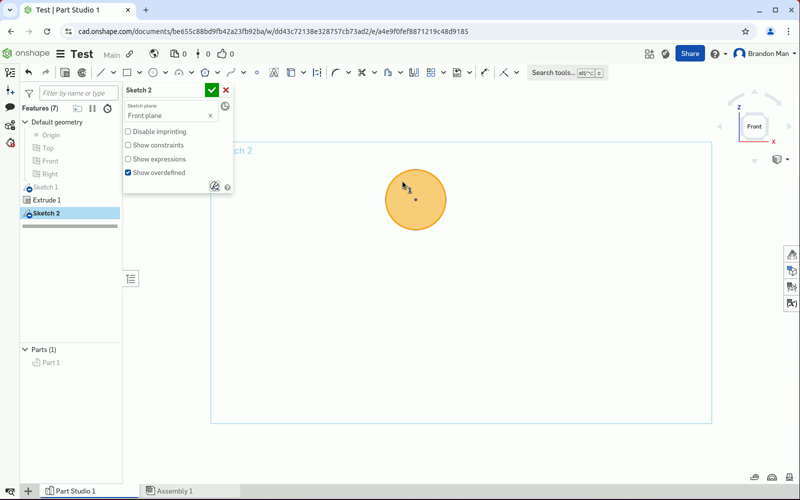
mouse_move(73, 352)
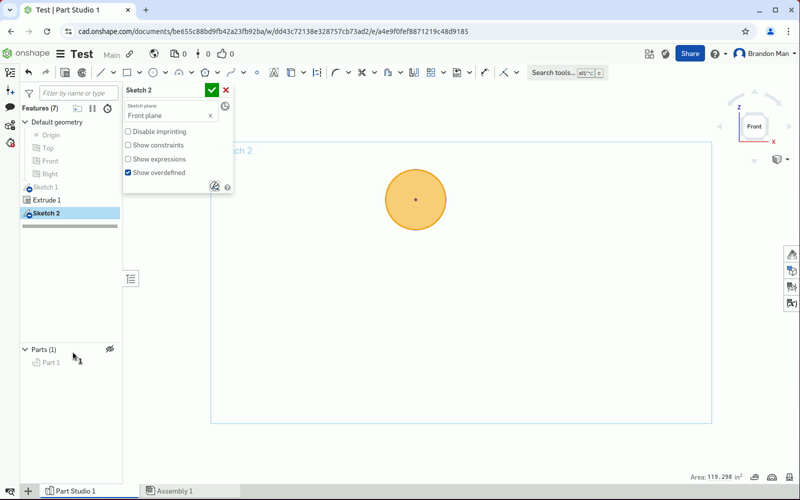
key(shift+y)
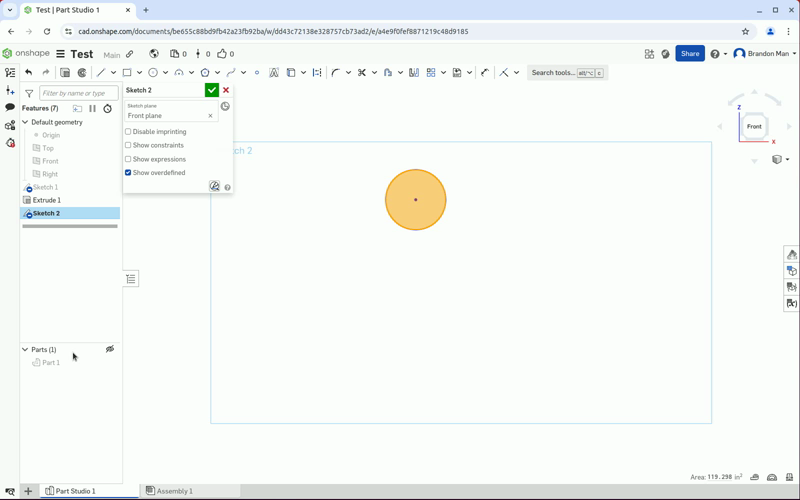
key(shift+e)
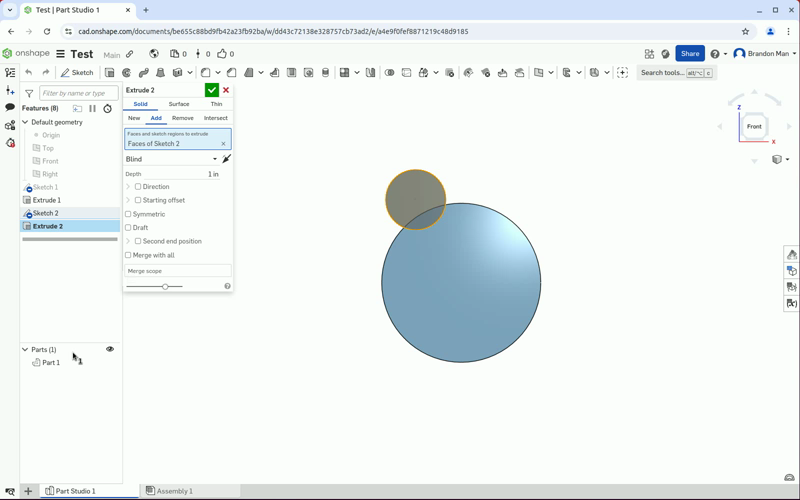
mouse_move(143, 106)
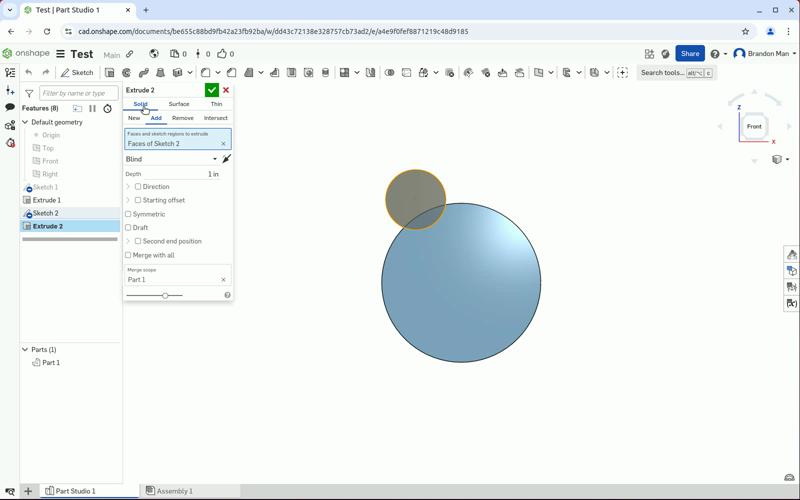
click(143, 106)
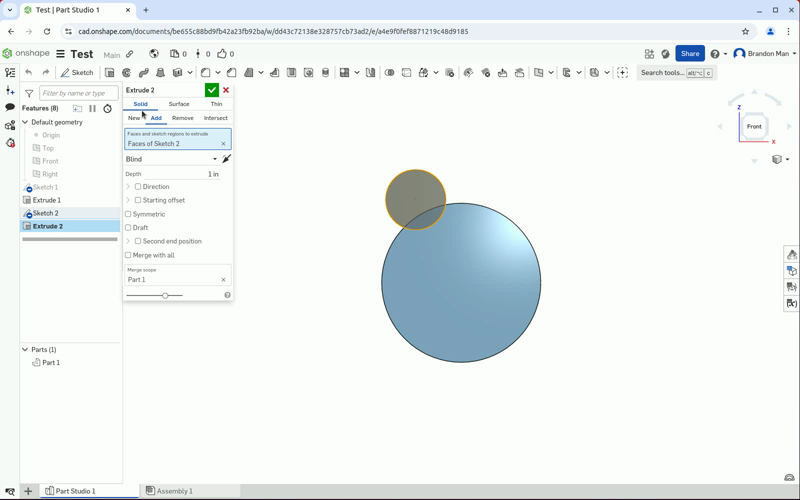
mouse_move(137, 120)
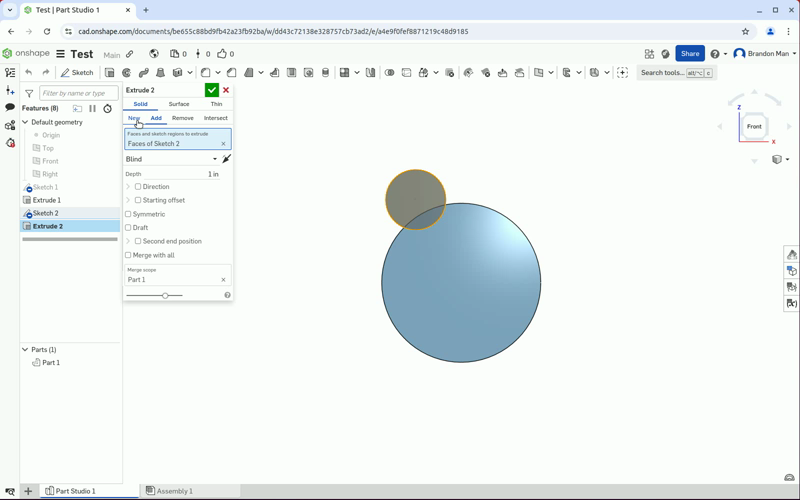
click(137, 120)
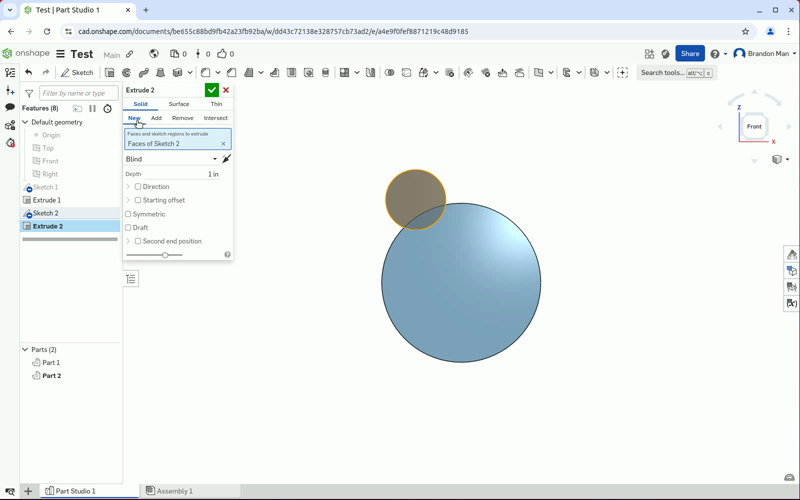
key(tab, 4)
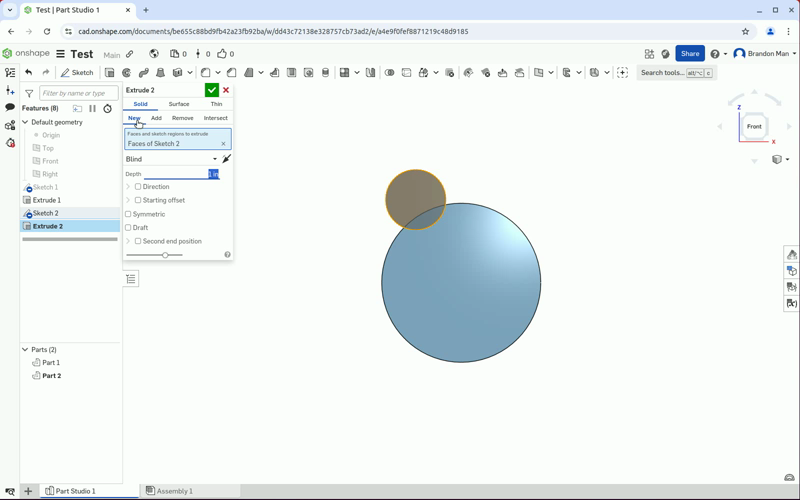
text(4.574)
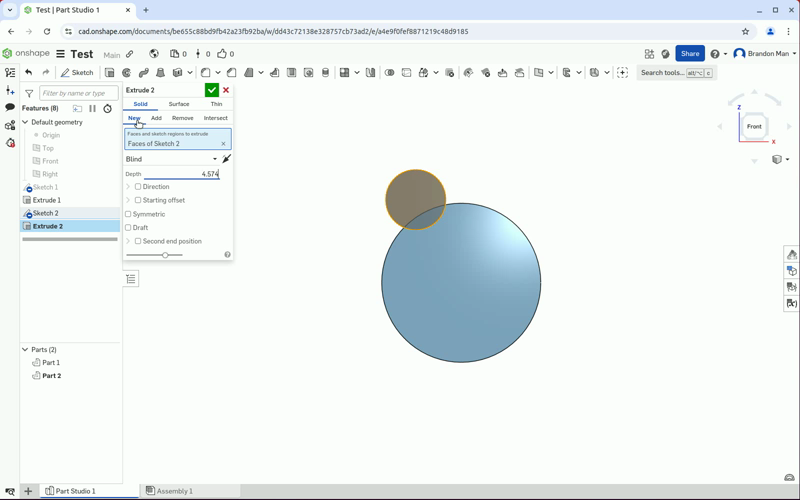
key(enter)
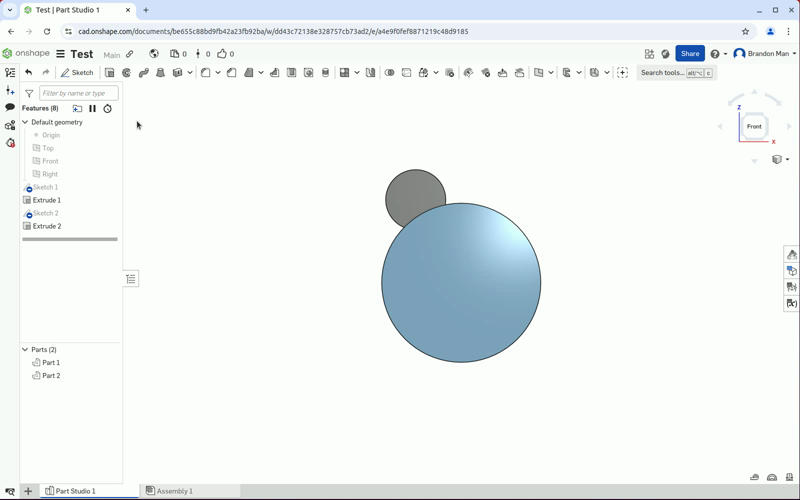
key(shift+h)
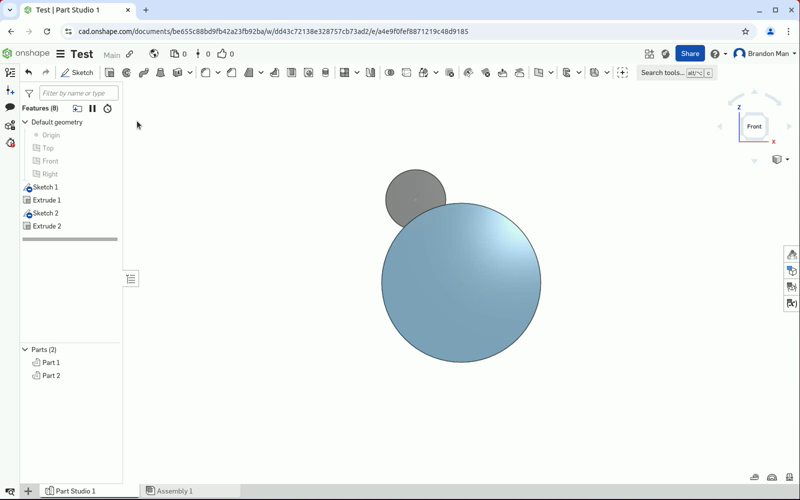
key(shift+h)
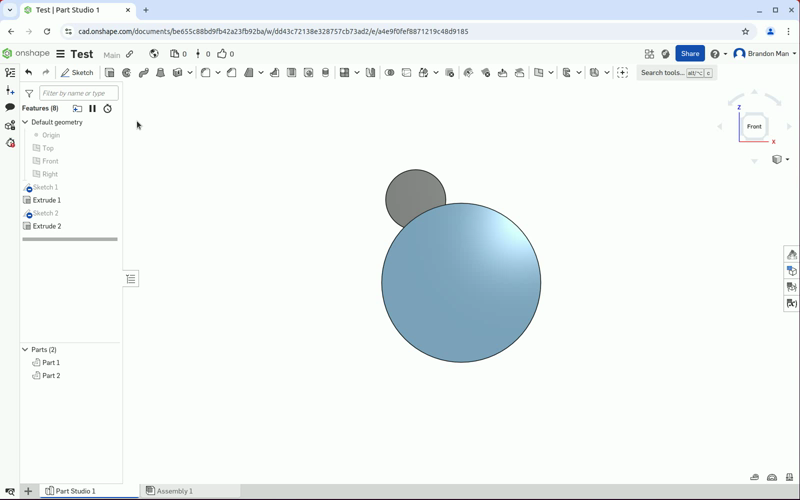
mouse_move(73, 189)
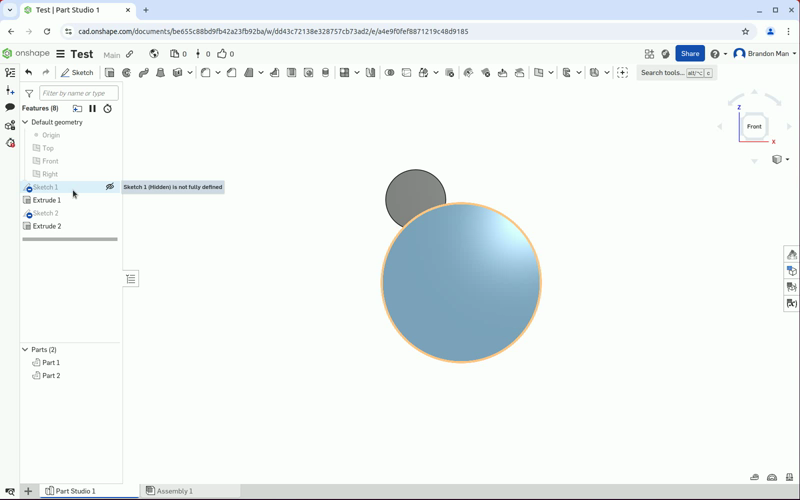
click(73, 189)
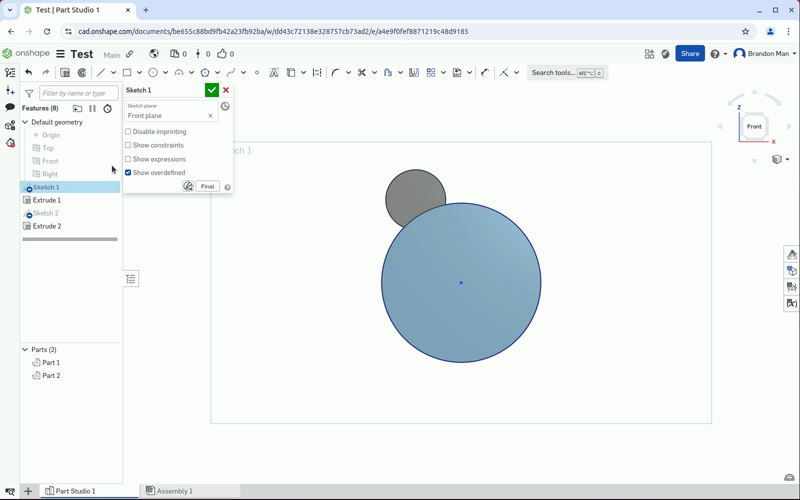
mouse_move(229, 92)
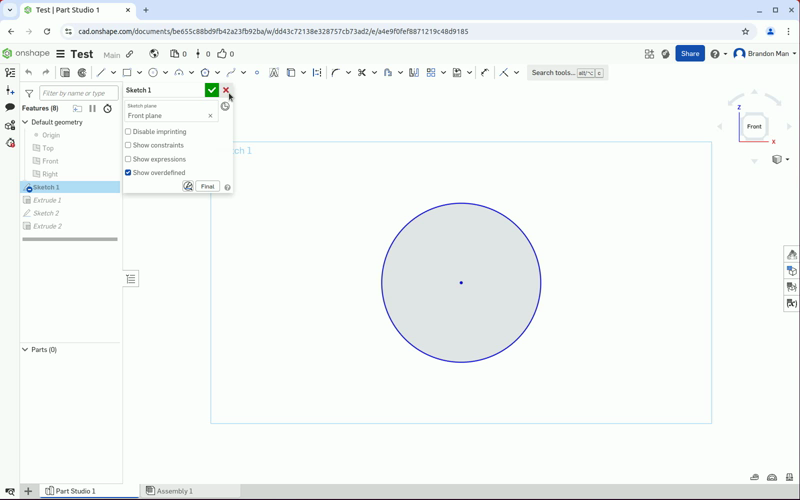
click(229, 92)
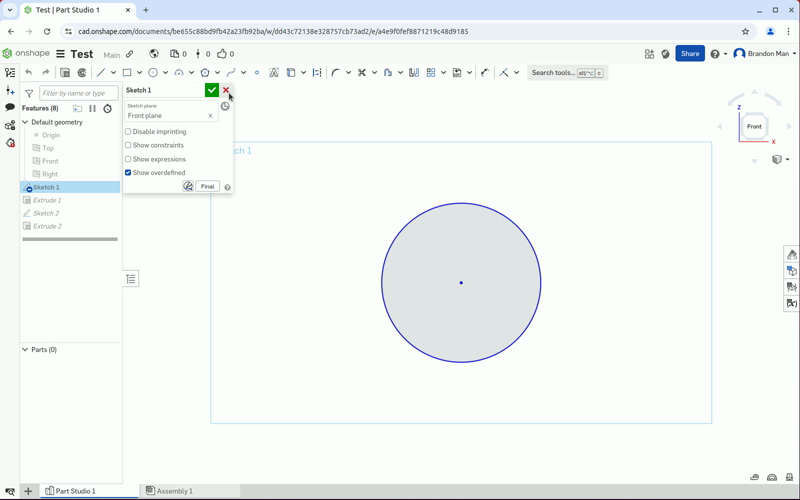
key(shift+s)
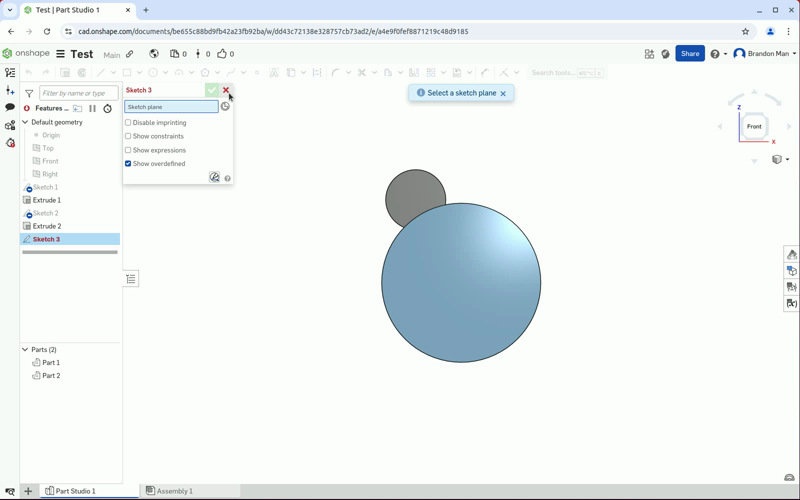
mouse_move(73, 163)
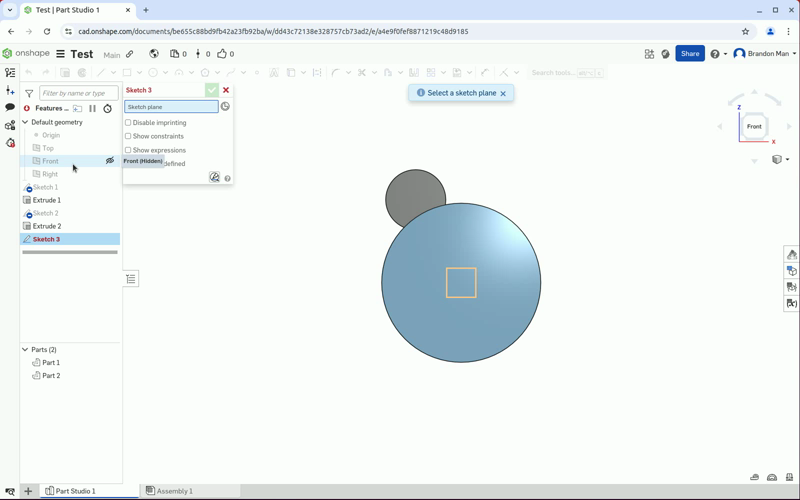
click(73, 163)
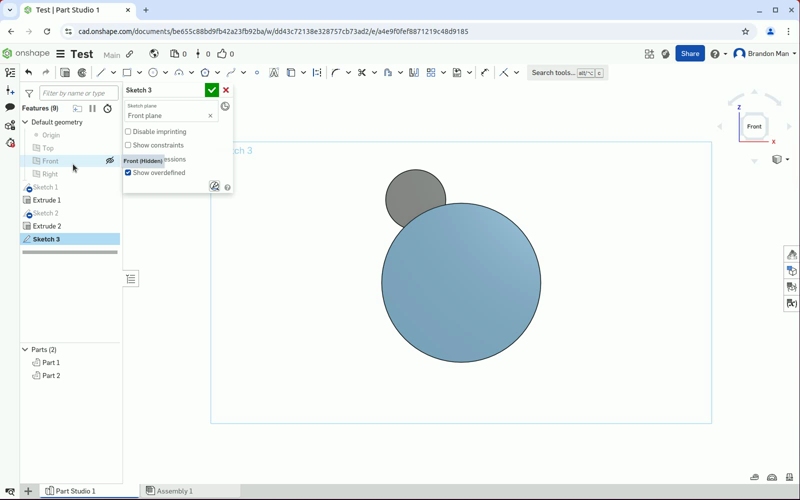
mouse_move(73, 352)
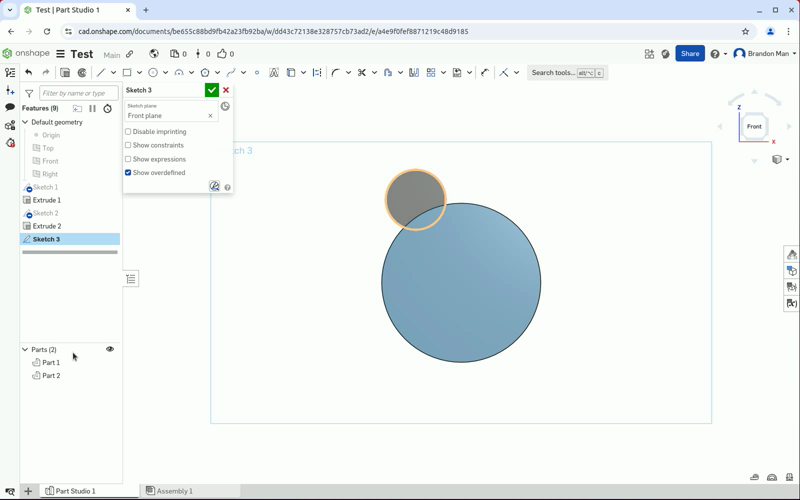
key(y)
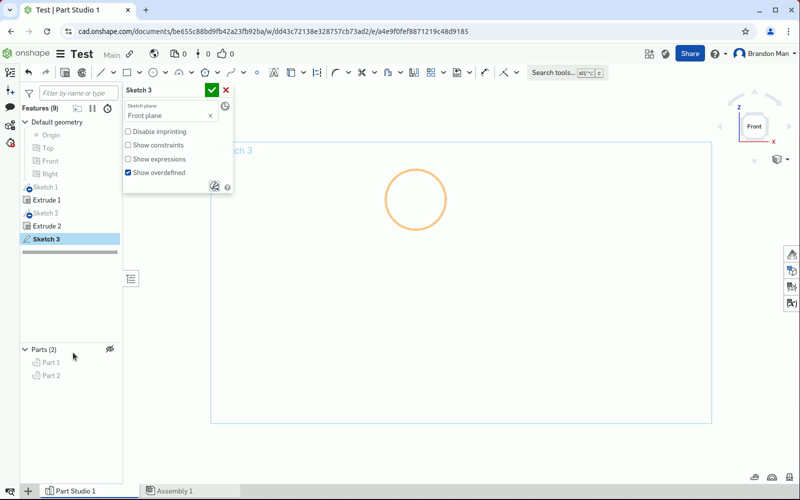
key(c)
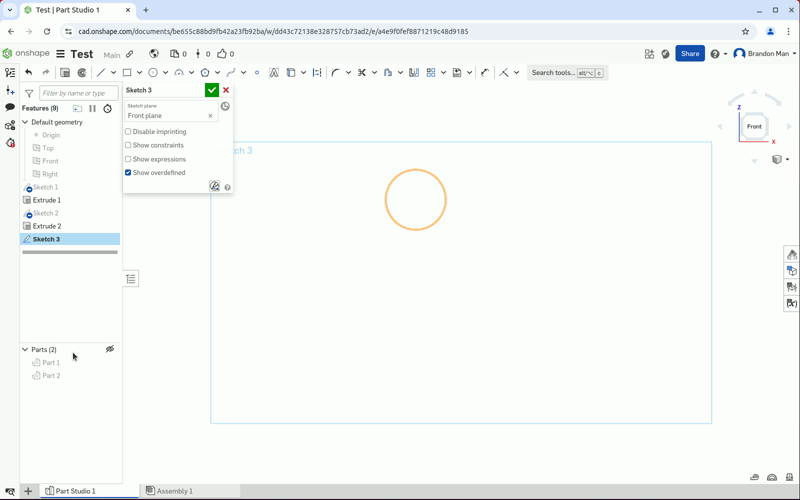
key_down(shift)
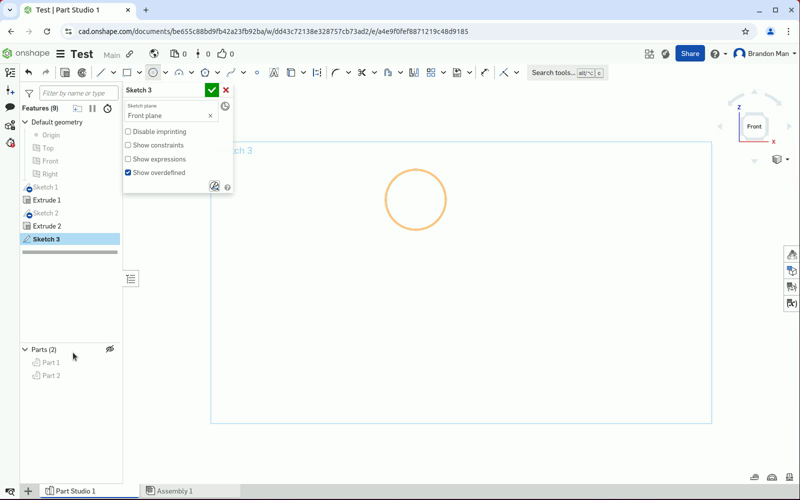
mouse_move(520, 204)
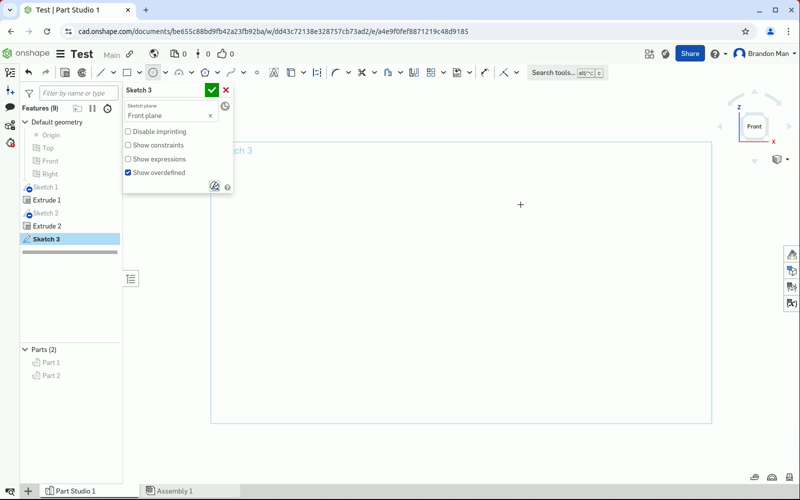
click(520, 204)
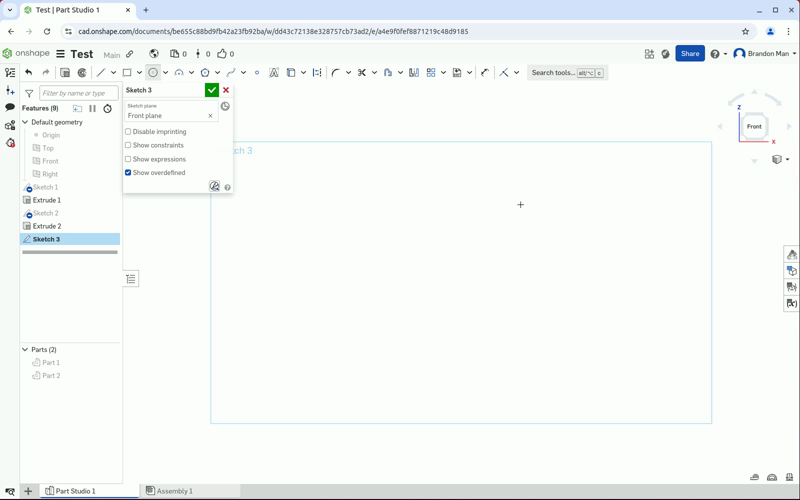
key_up(shift)
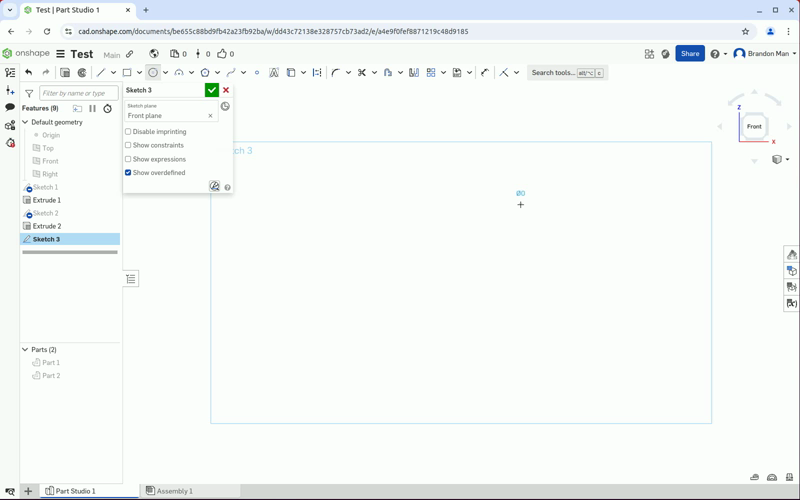
mouse_move(551, 204)
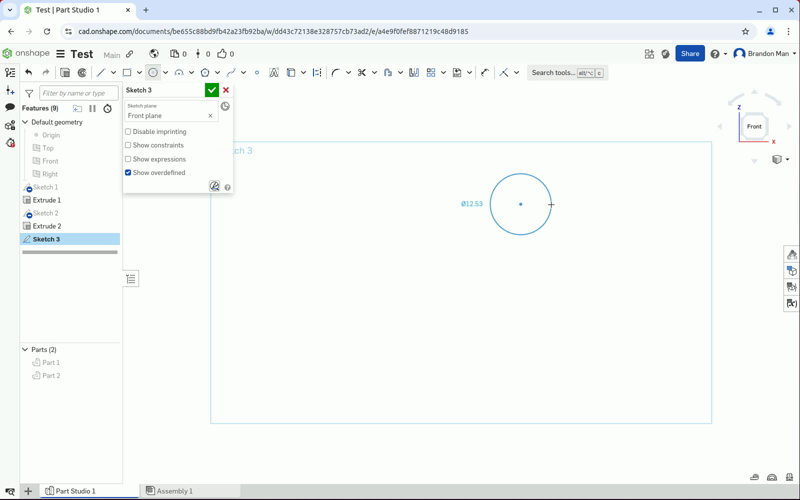
click(551, 204)
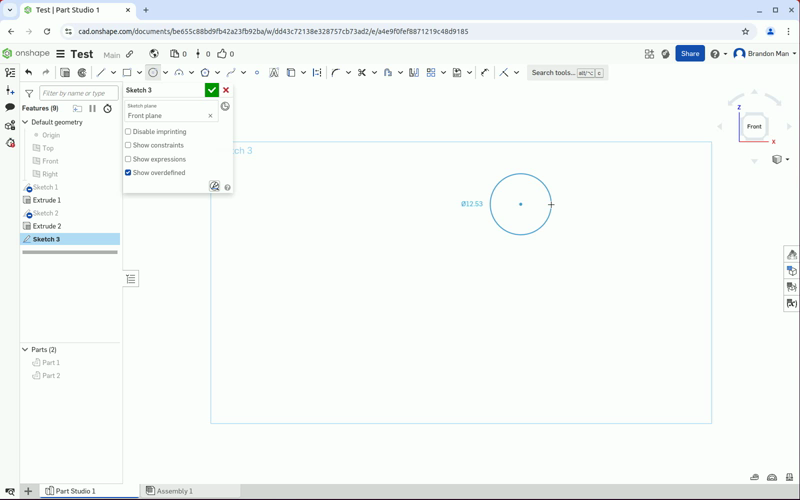
key(esc)
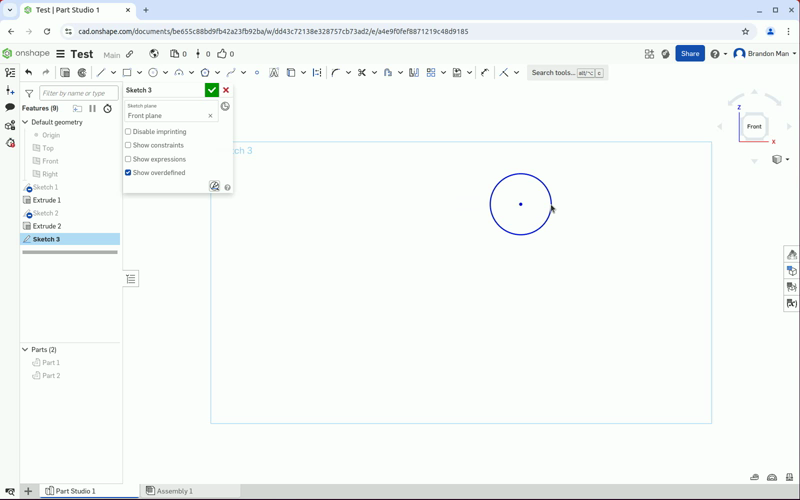
mouse_move(501, 209)
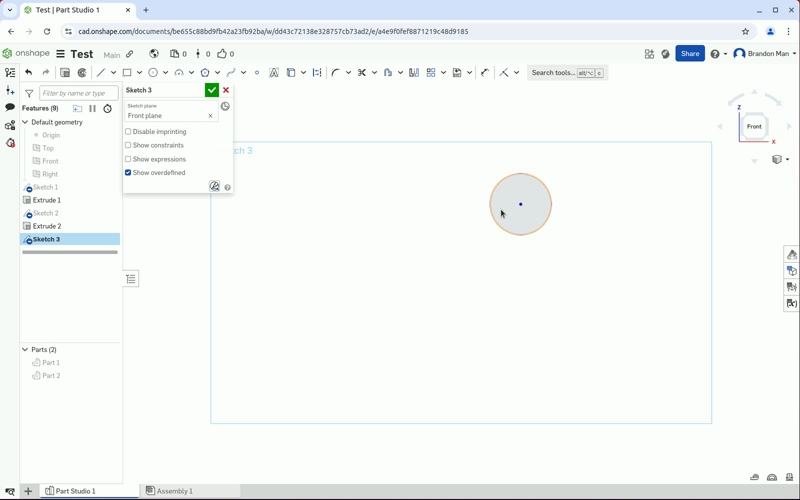
click(501, 209)
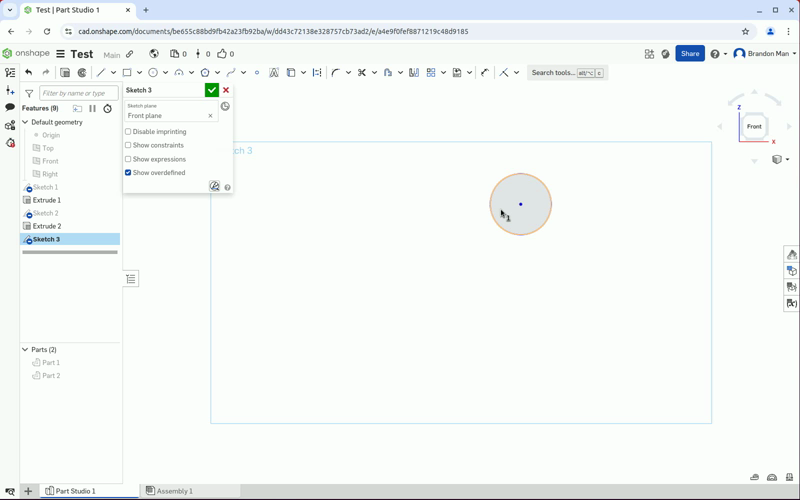
mouse_move(73, 352)
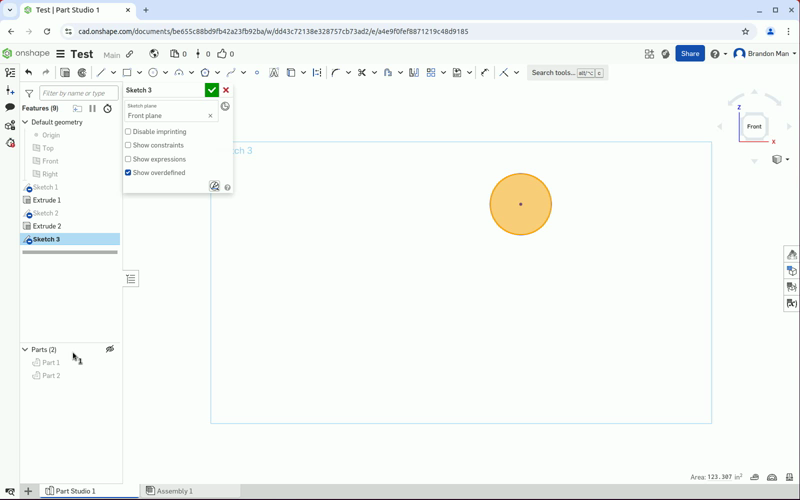
key(shift+y)
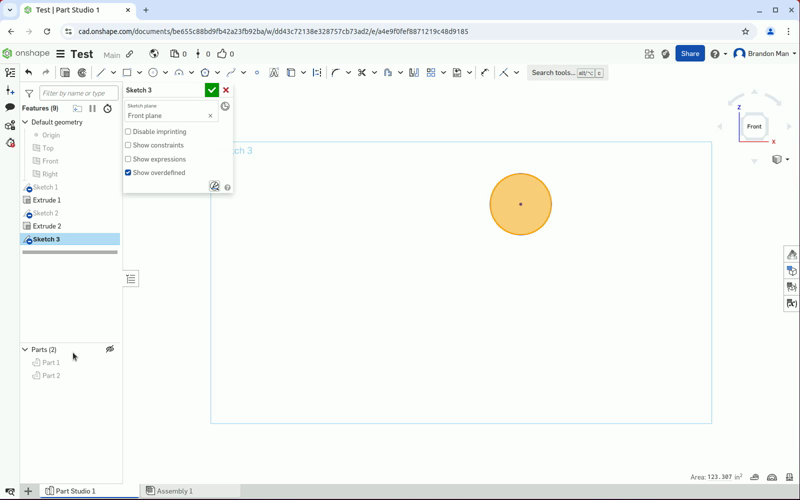
key(shift+e)
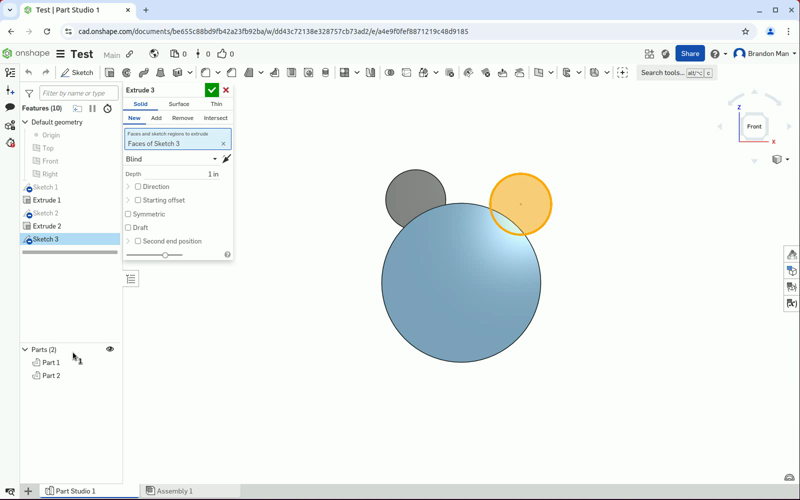
mouse_move(143, 106)
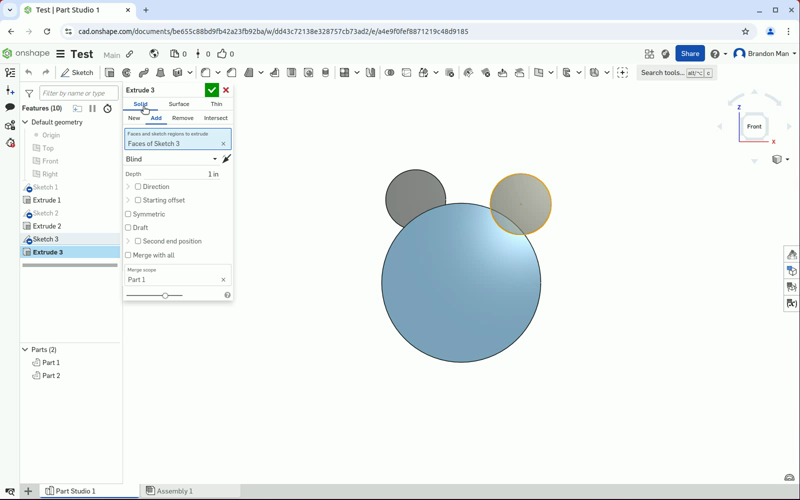
click(143, 106)
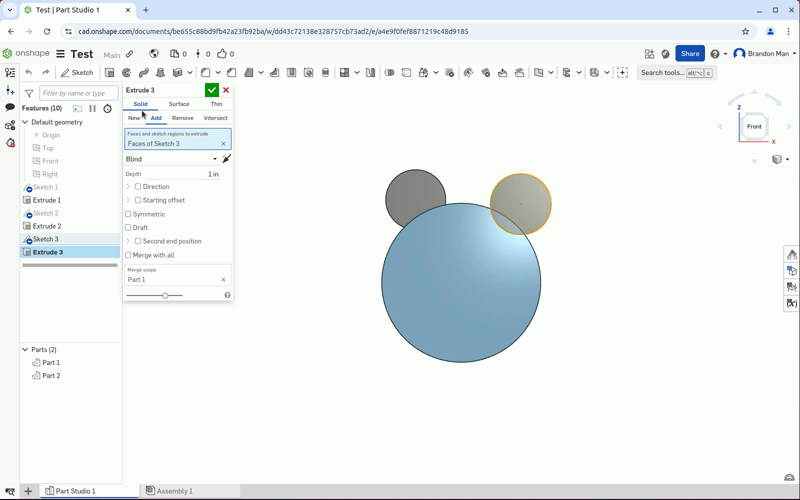
mouse_move(137, 120)
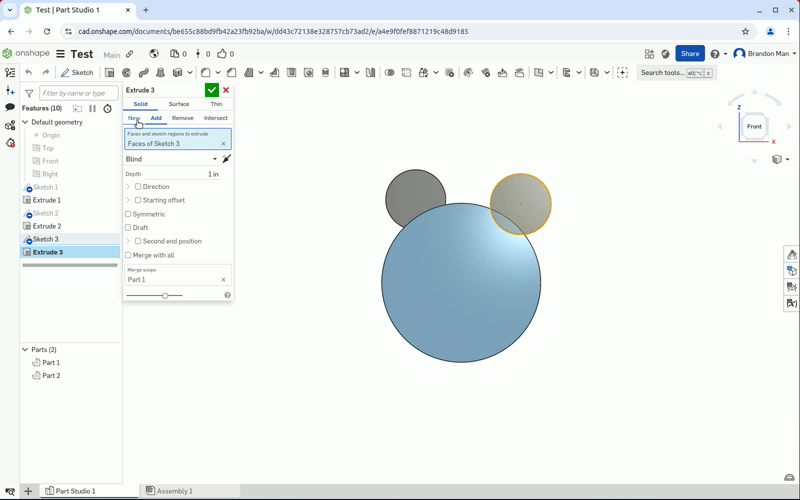
click(137, 120)
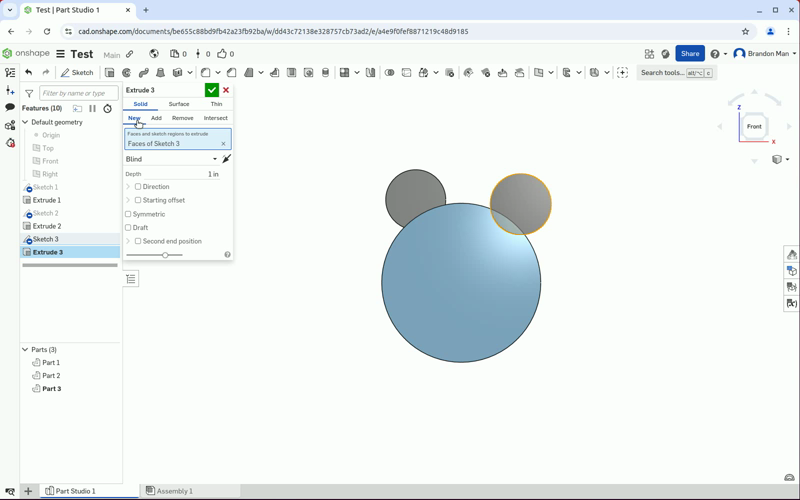
key(tab, 4)
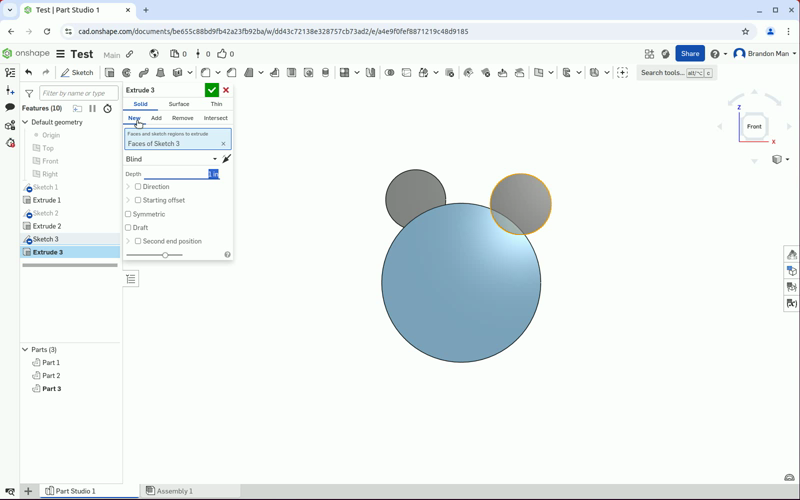
text(4.574)
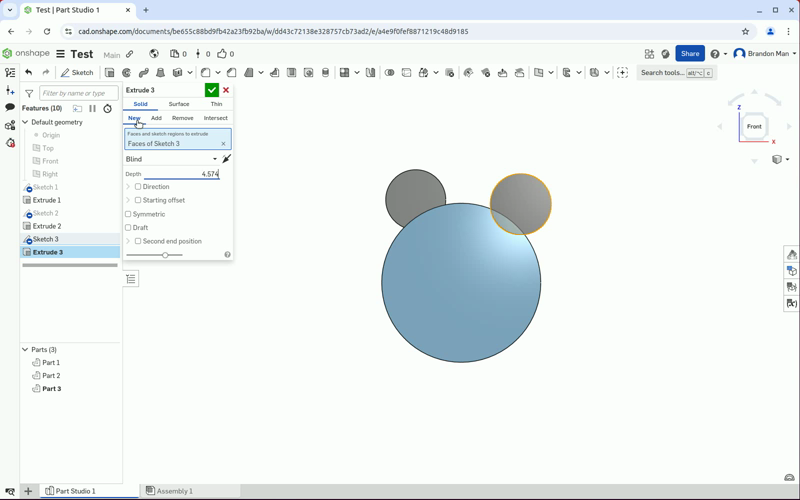
key(enter)
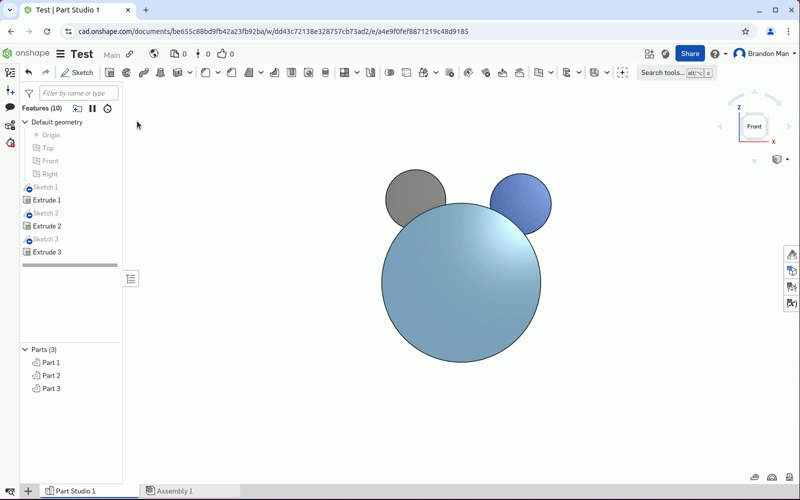
key(shift+h)
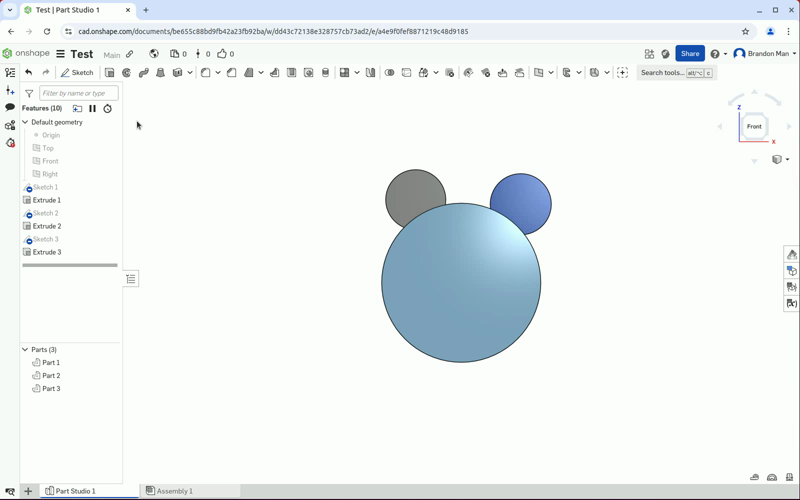
key(shift+h)
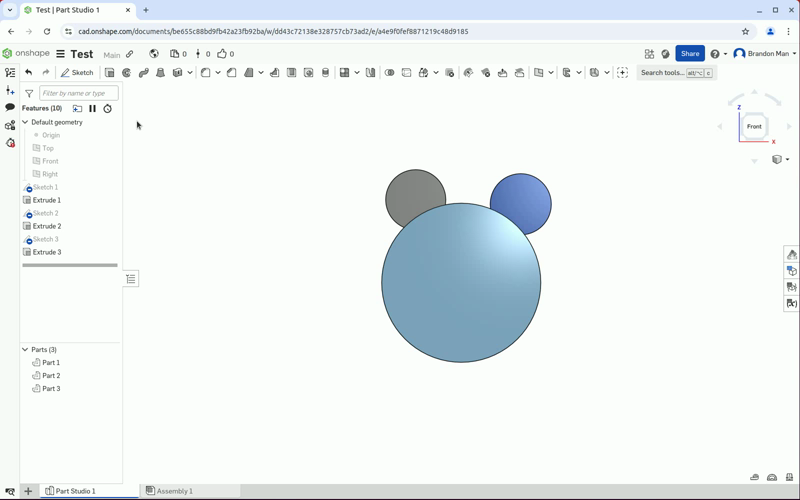
mouse_move(73, 189)
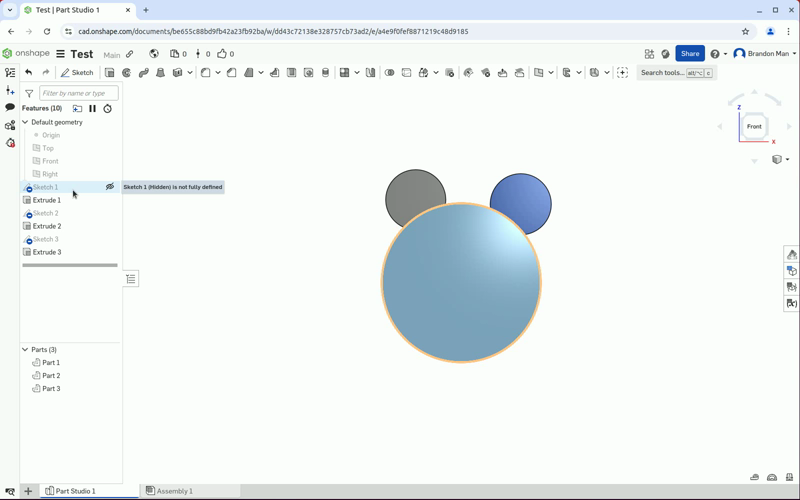
click(73, 189)
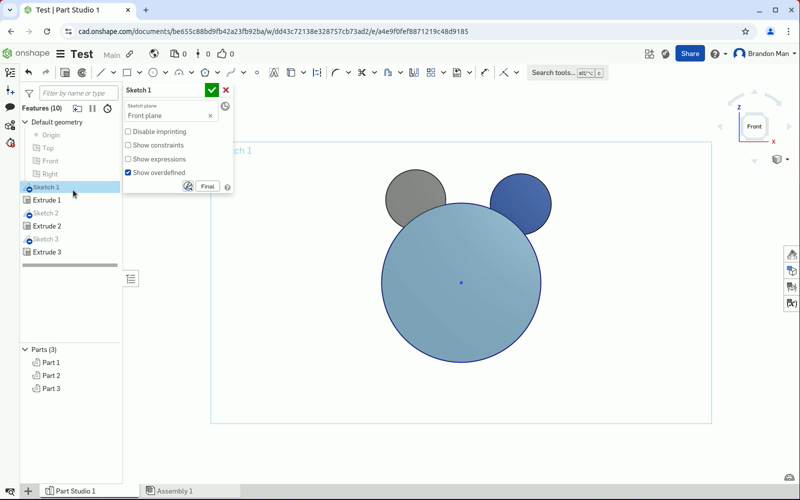
mouse_move(229, 92)
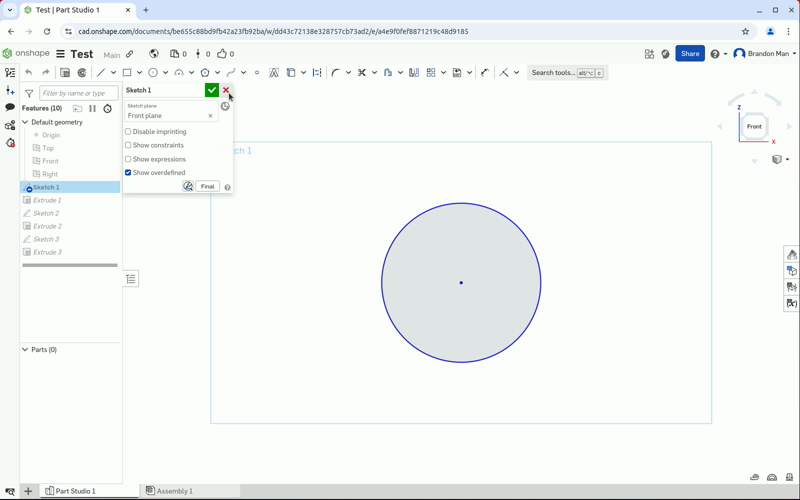
click(229, 92)
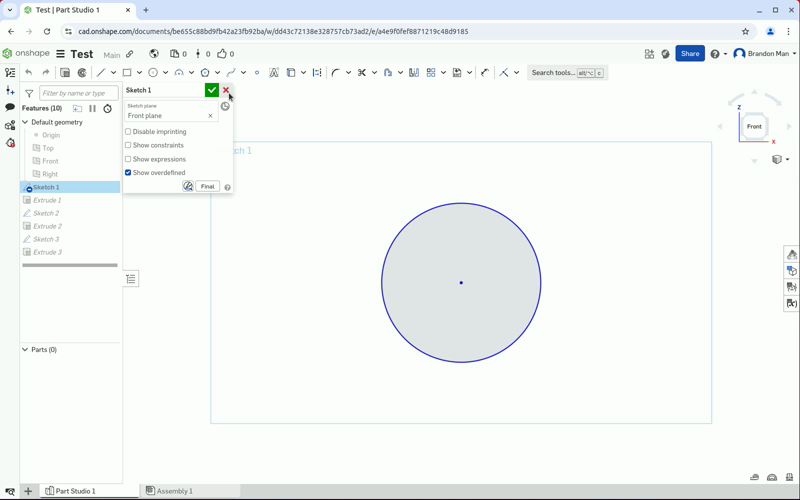
key(shift+s)
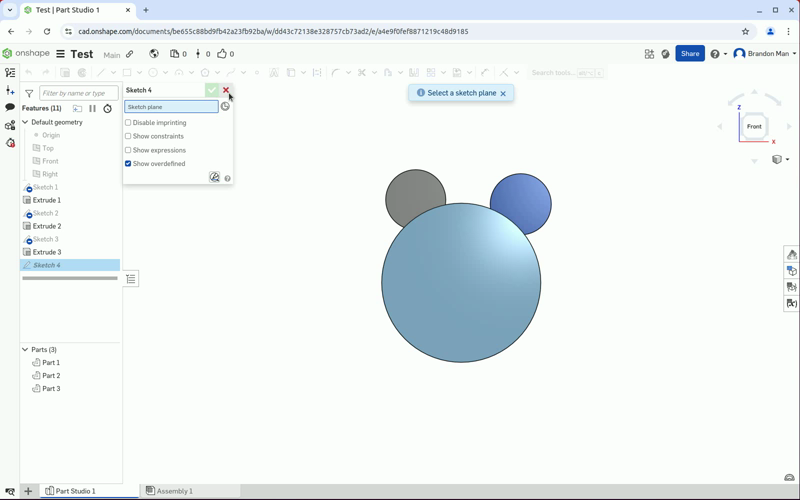
mouse_move(73, 163)
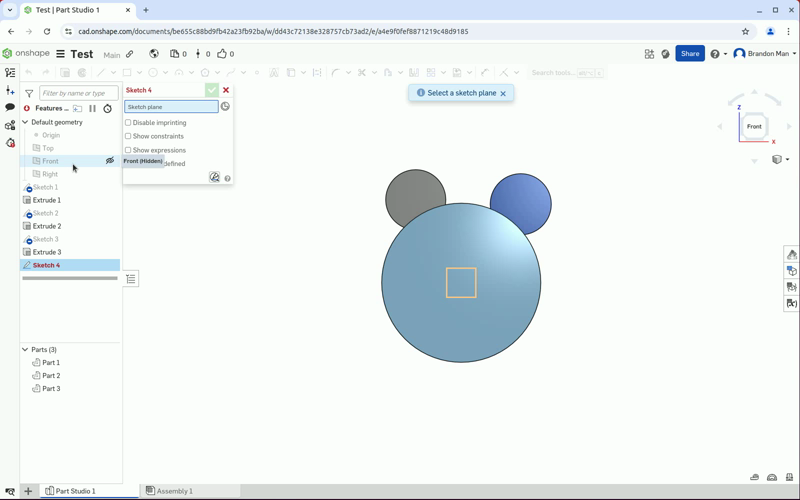
click(73, 163)
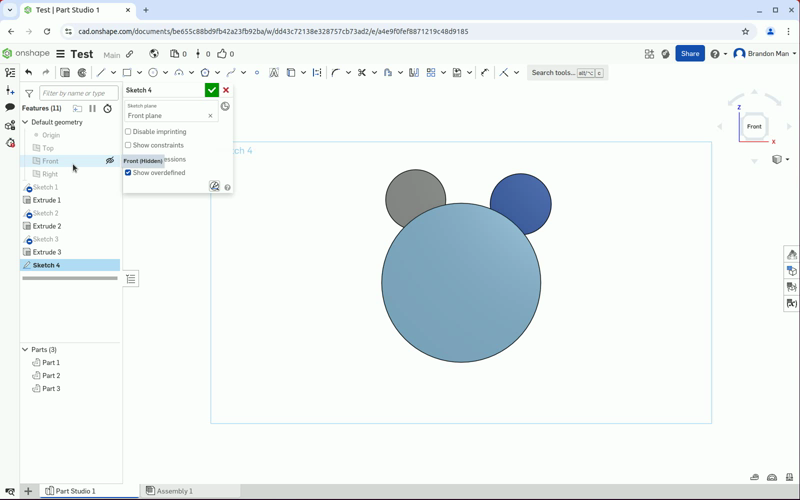
mouse_move(73, 352)
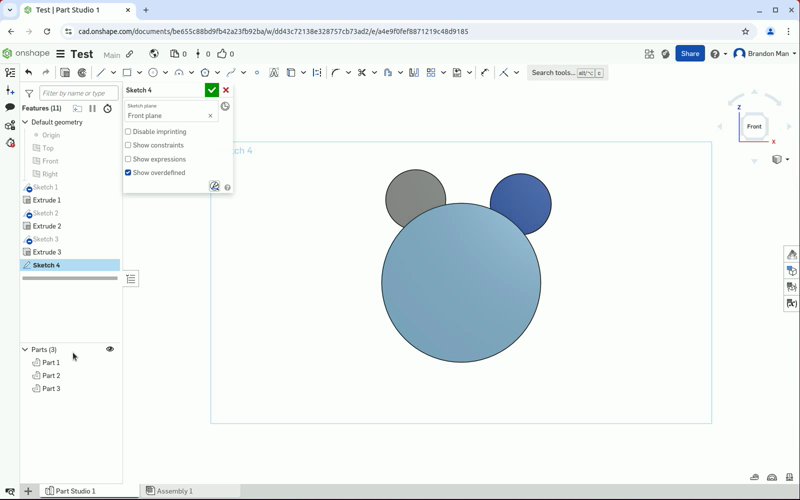
key(y)
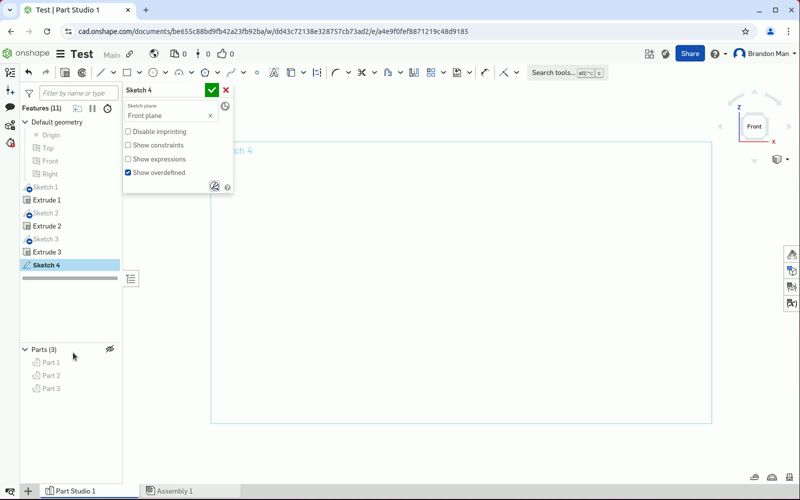
key(c)
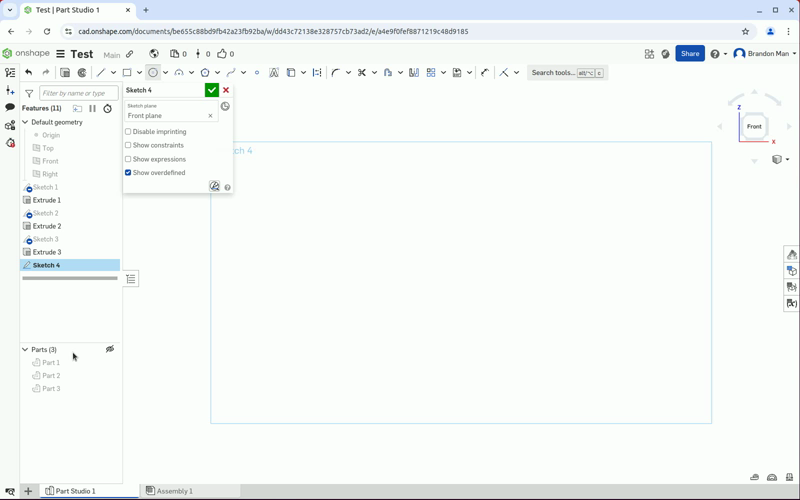
key_down(shift)
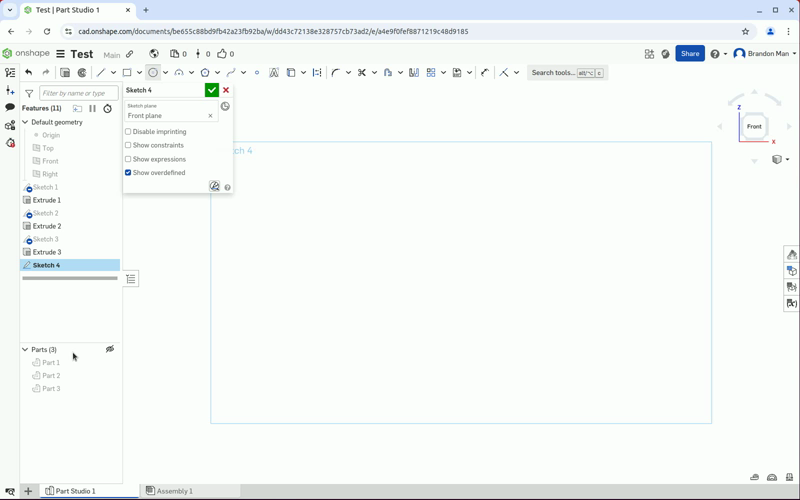
mouse_move(520, 204)
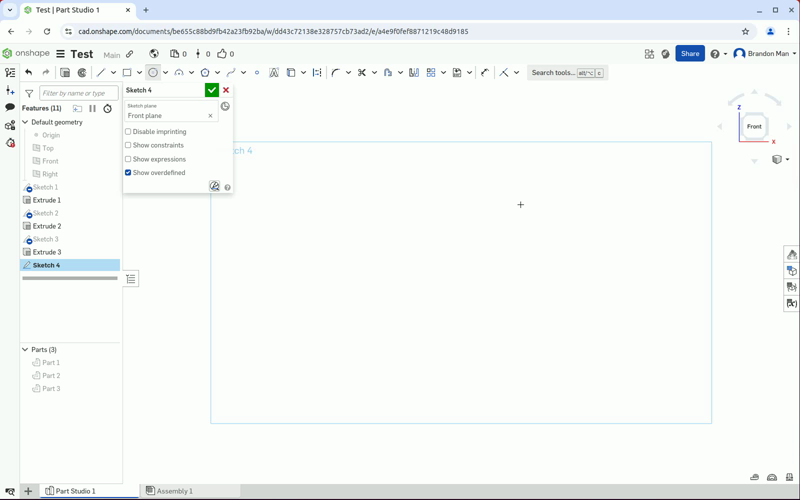
click(520, 204)
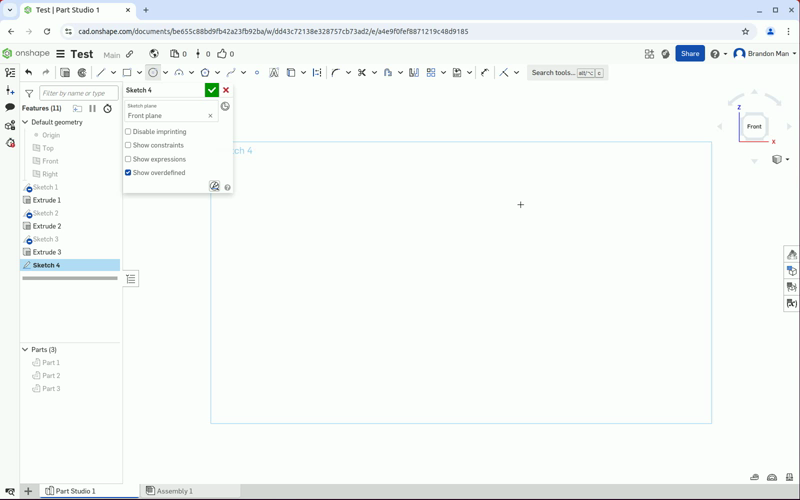
key_up(shift)
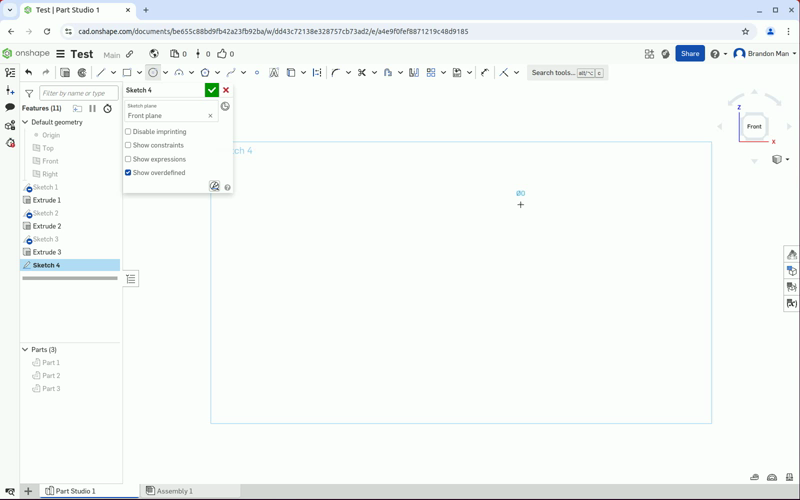
mouse_move(551, 204)
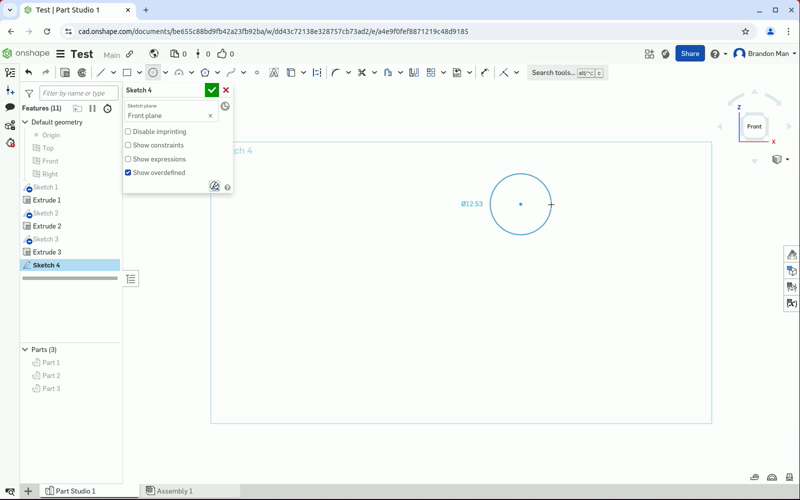
click(551, 204)
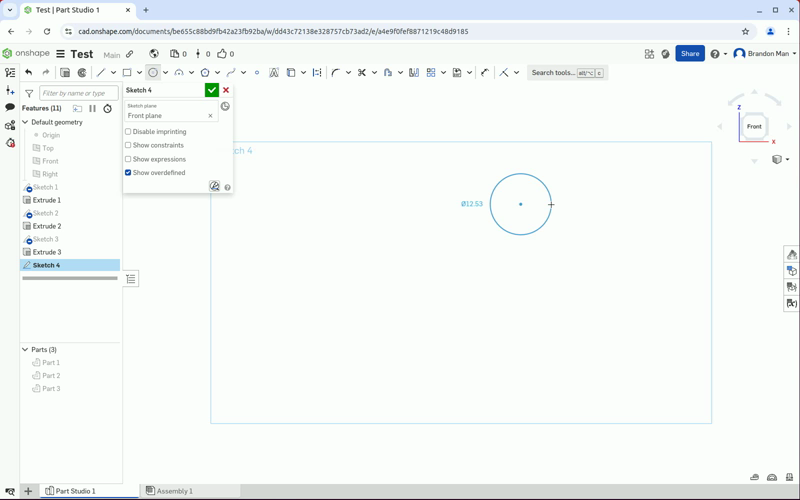
key(esc)
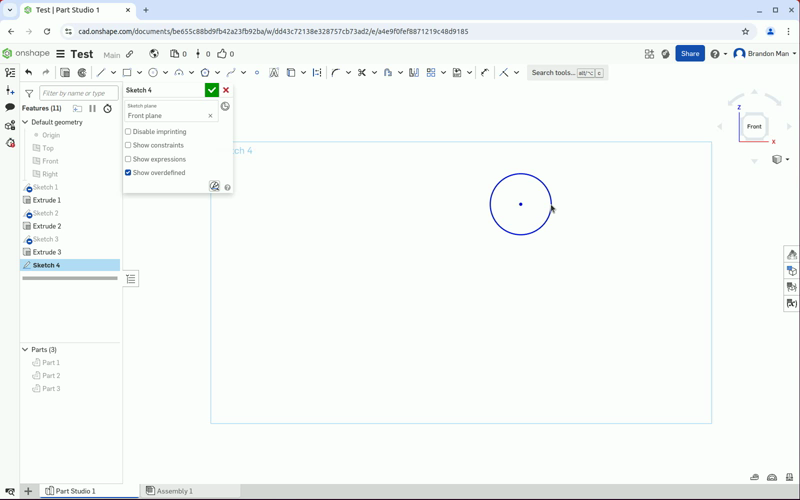
mouse_move(544, 215)
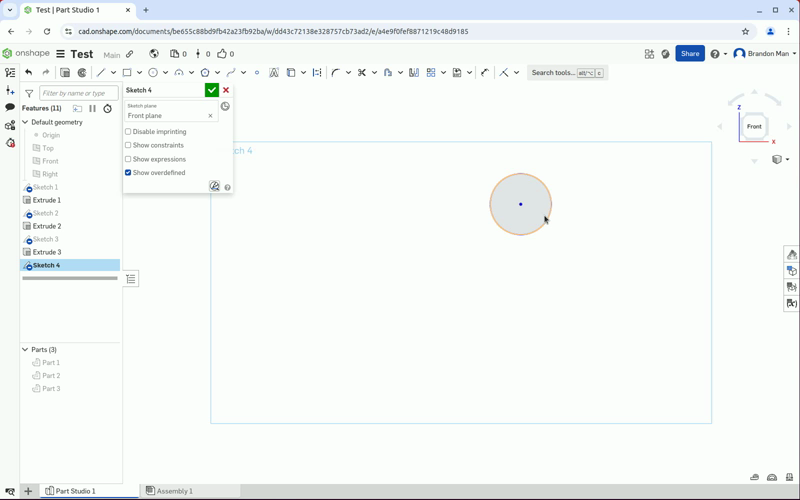
click(544, 215)
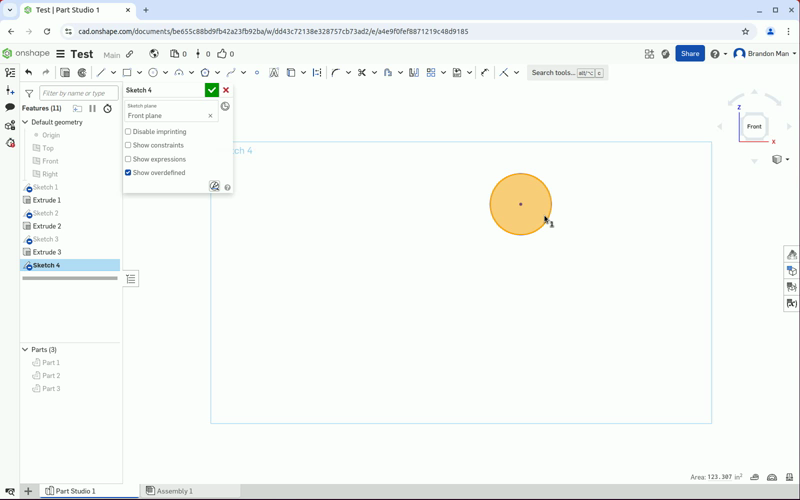
mouse_move(73, 352)
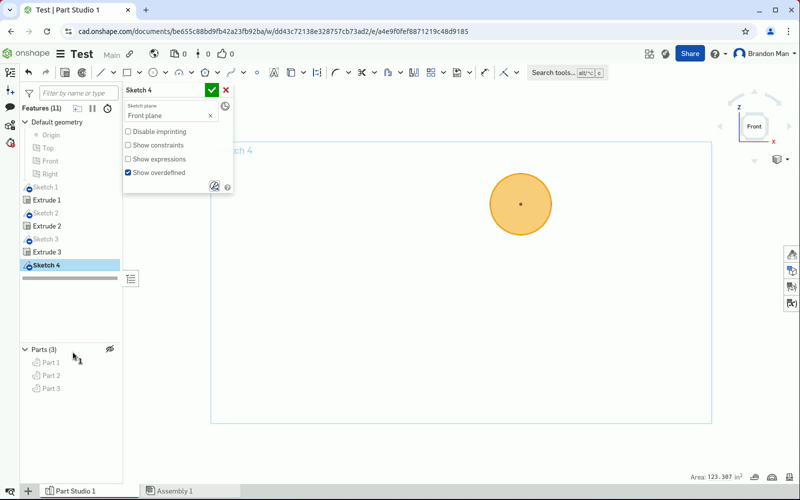
key(shift+y)
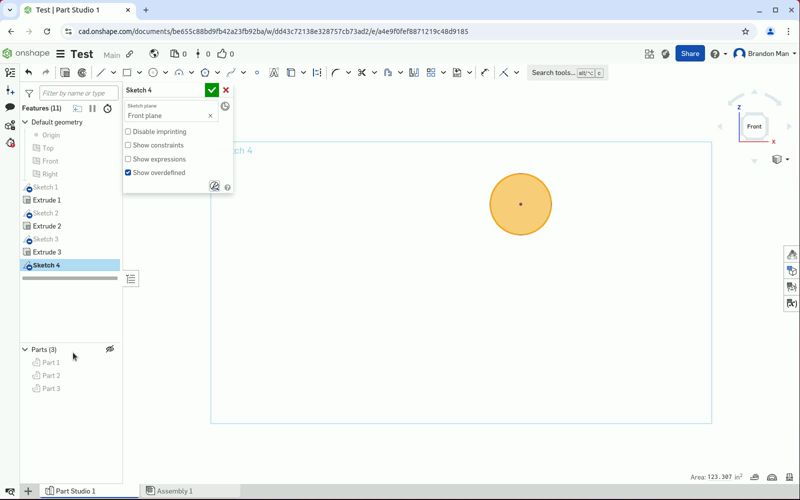
key(shift+e)
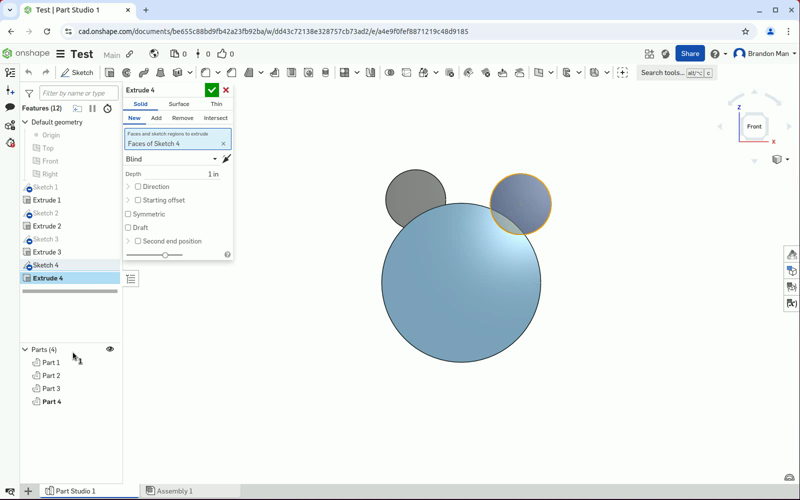
mouse_move(143, 106)
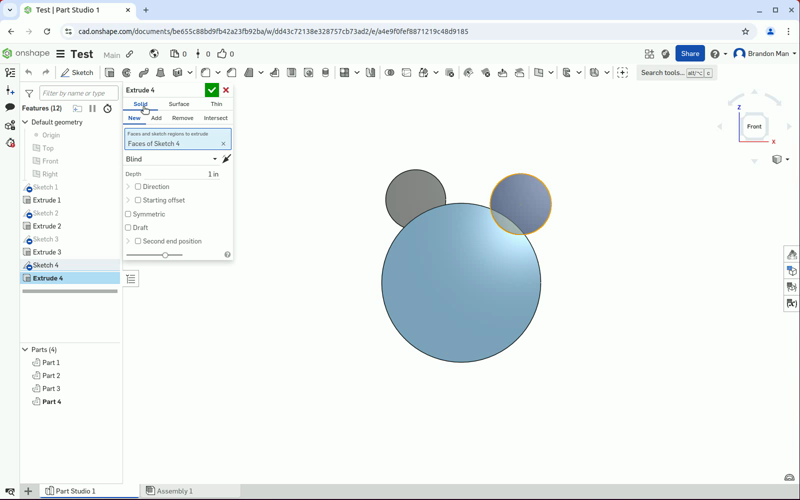
click(143, 106)
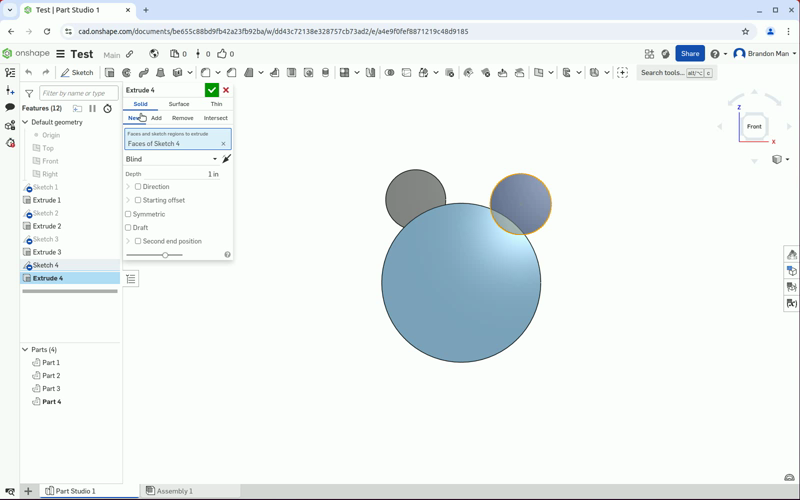
mouse_move(137, 120)
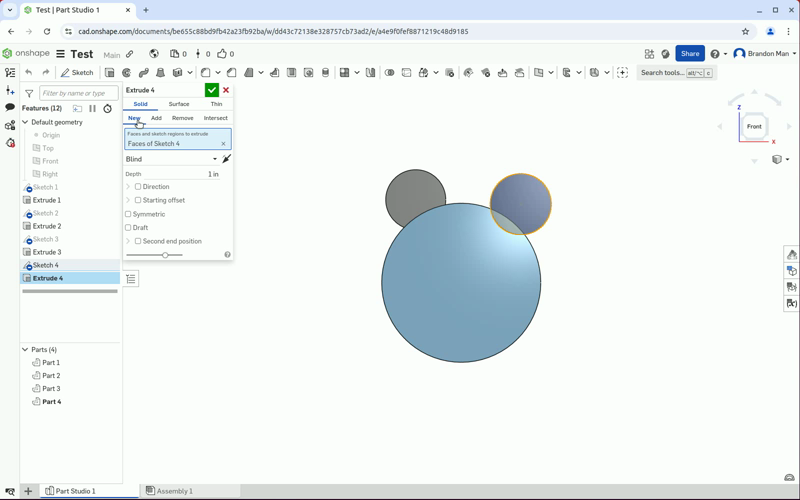
click(137, 120)
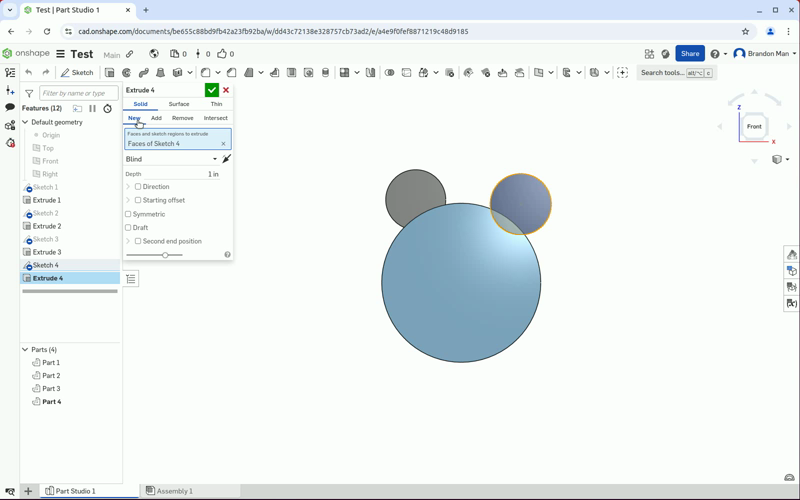
key(tab, 4)
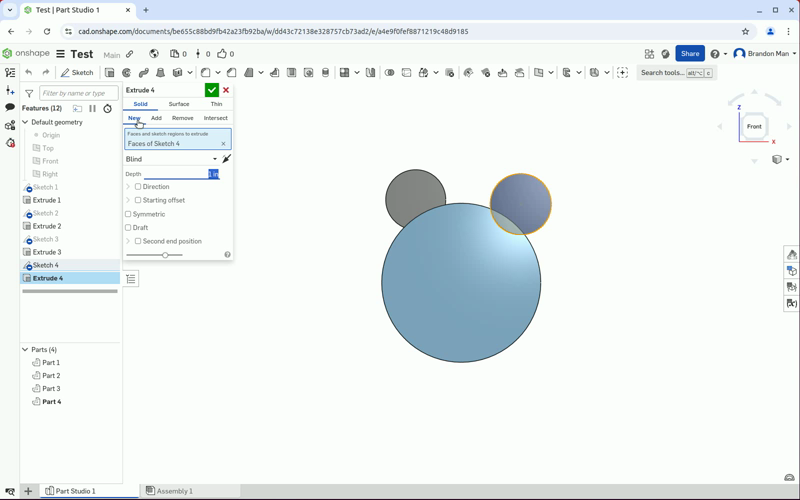
text(4.574)
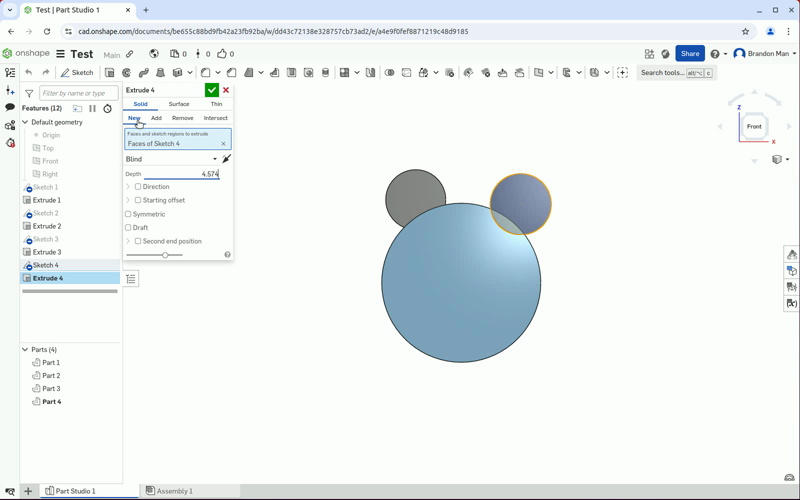
key(enter)
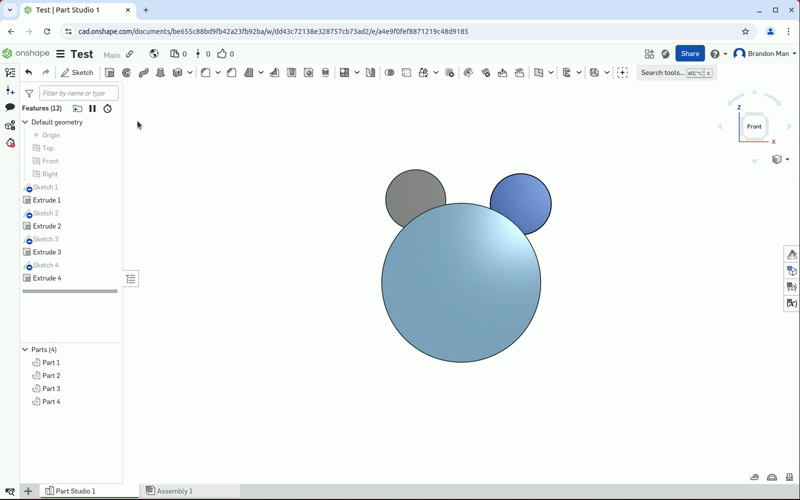
key(shift+h)
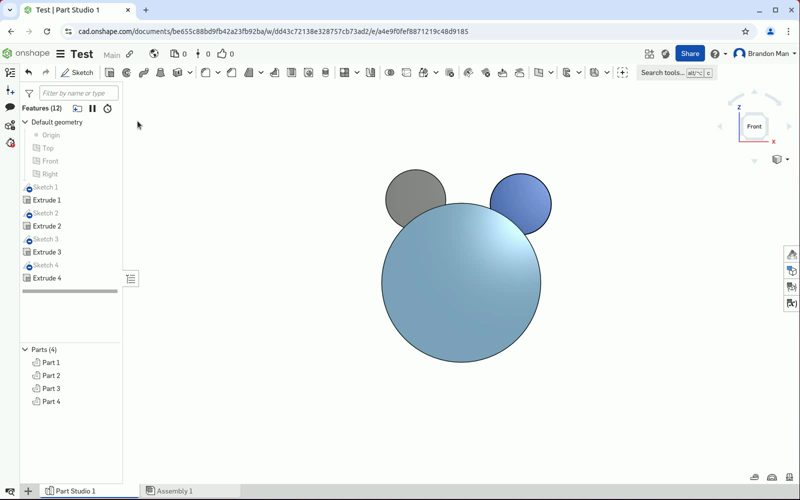
key(shift+h)
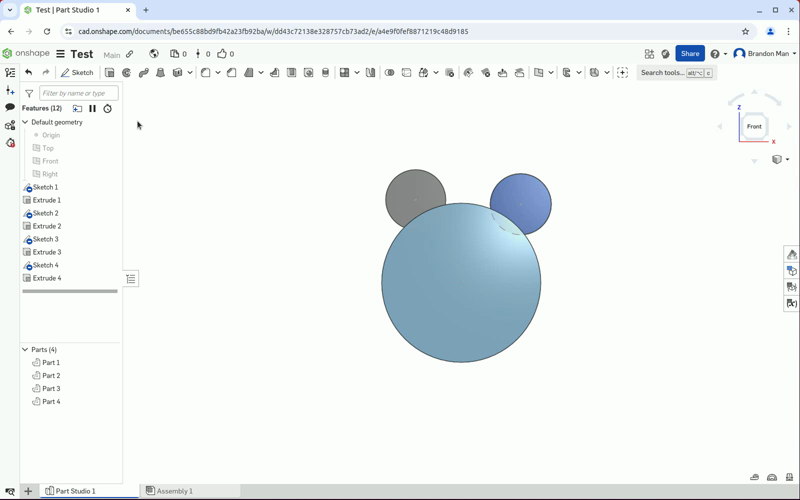
key(shift+7)
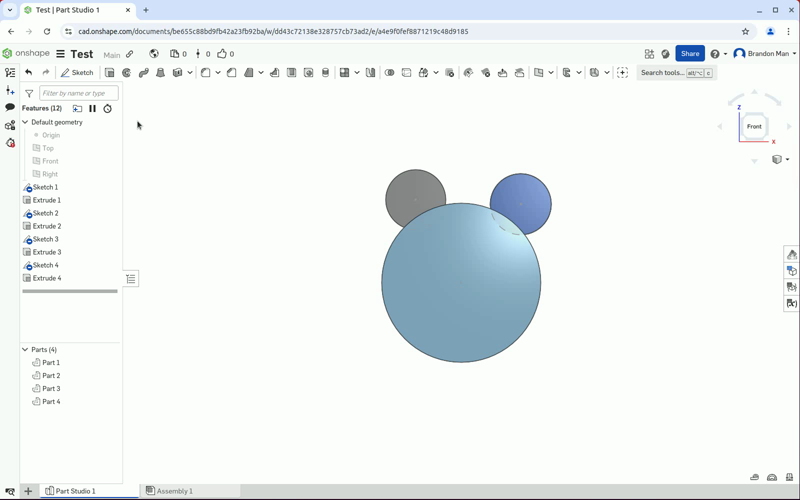
key(left, 2)
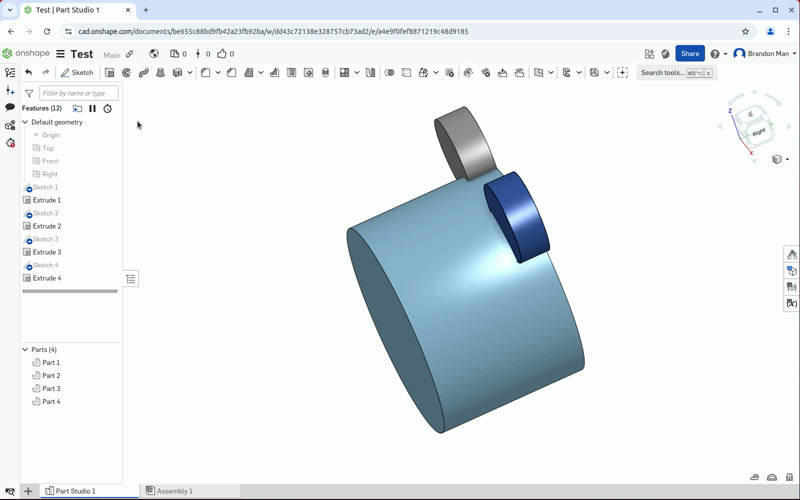
key(down, 2)
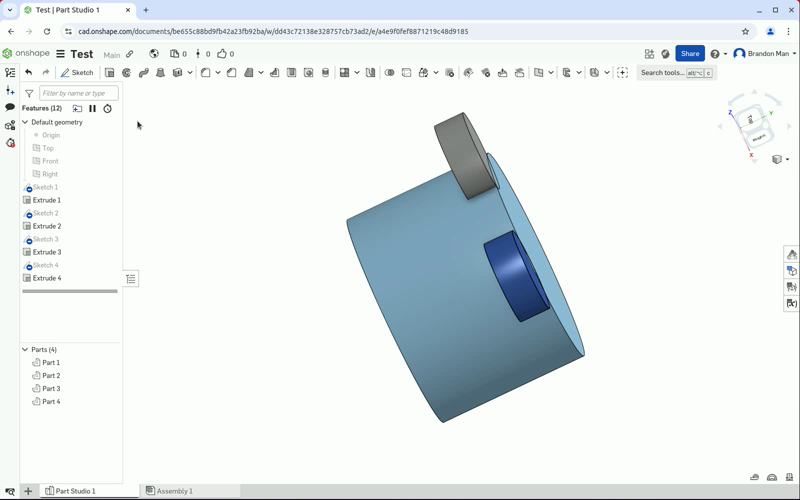
key(up, 2)
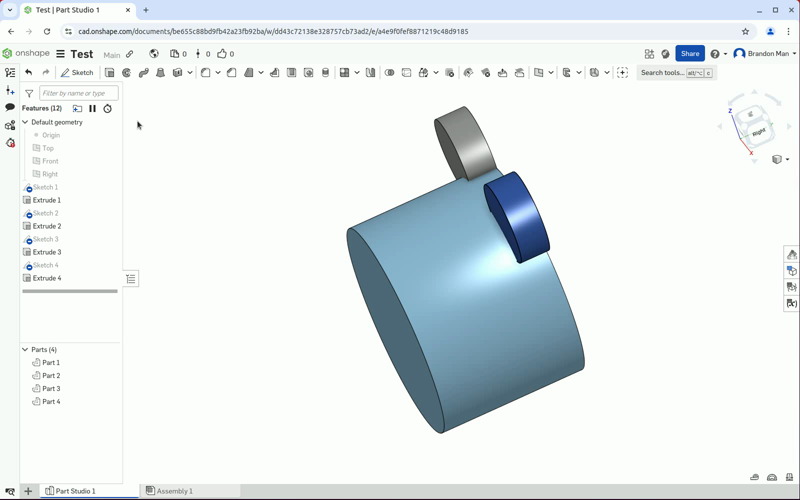
key(right, 2)
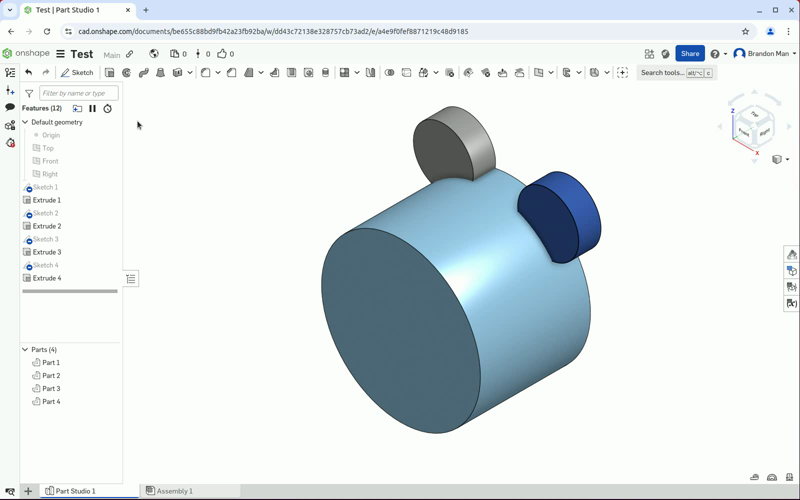
mouse_move(73, 189)
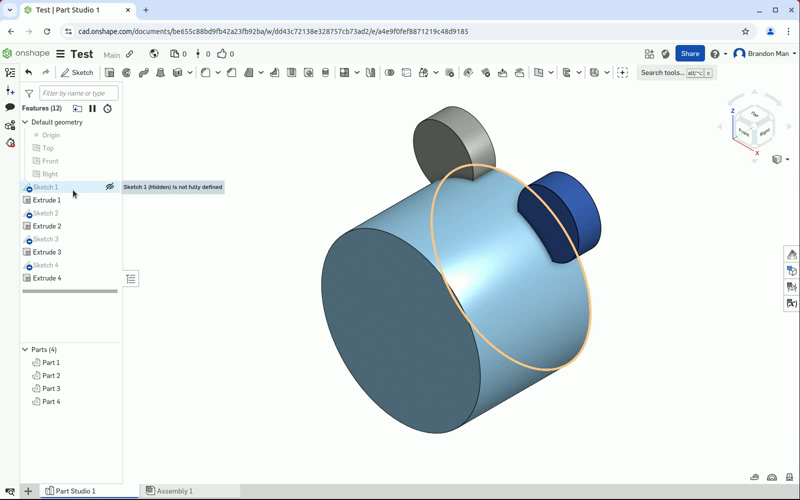
click(73, 189)